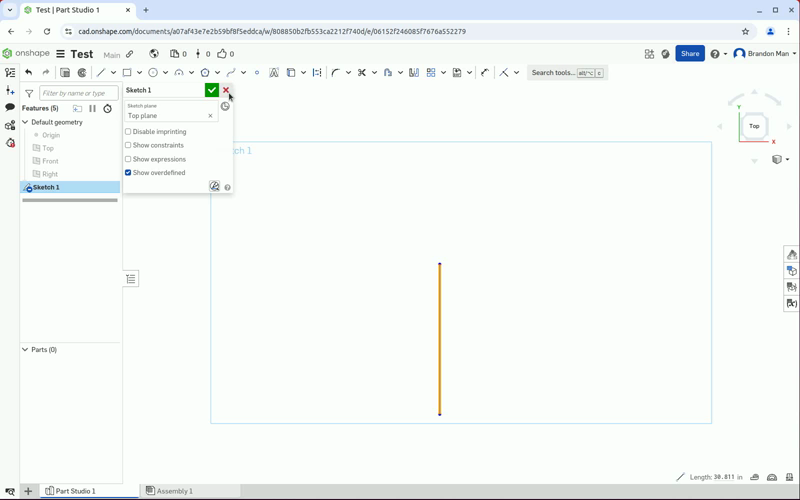
key(shift+h)
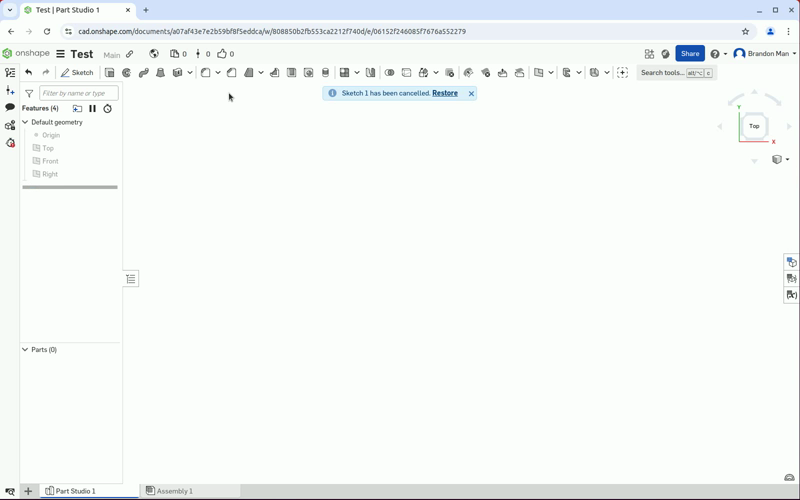
mouse_move(73, 352)
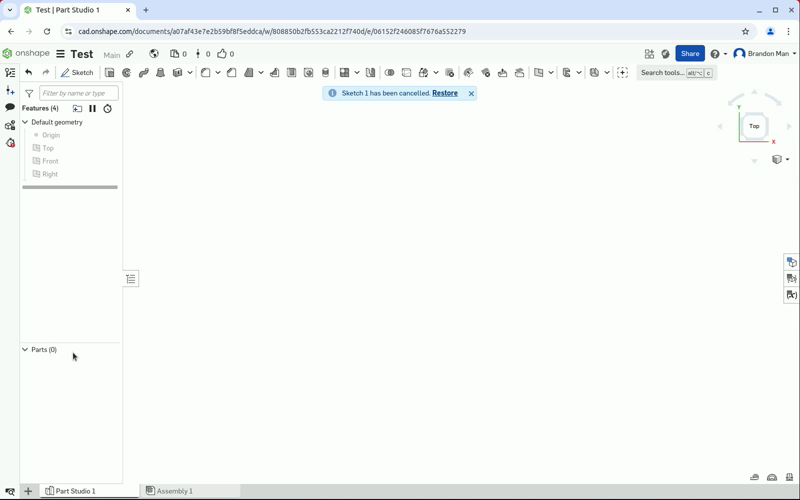
key(y)
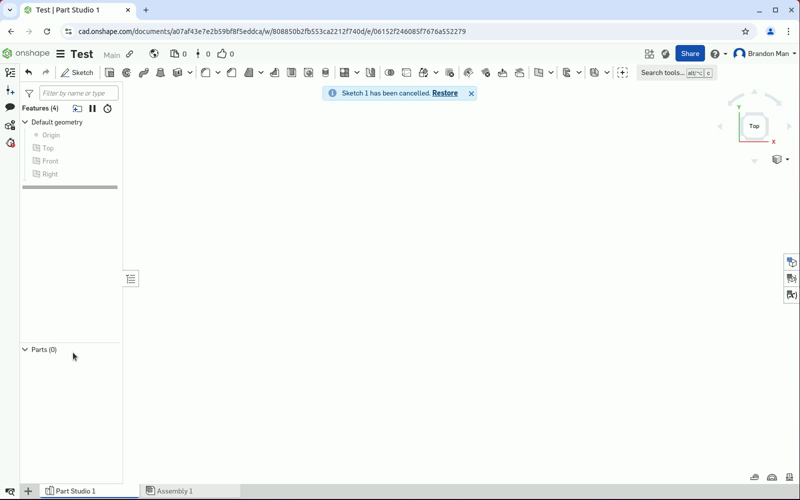
key(shift+p)
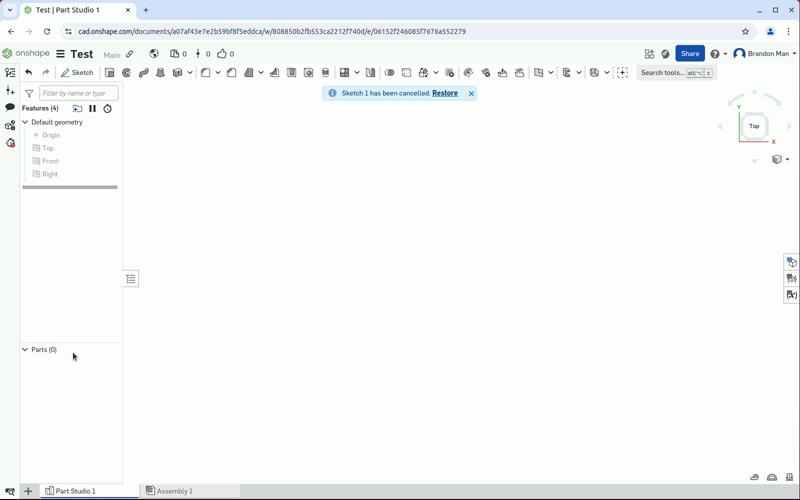
key(space)
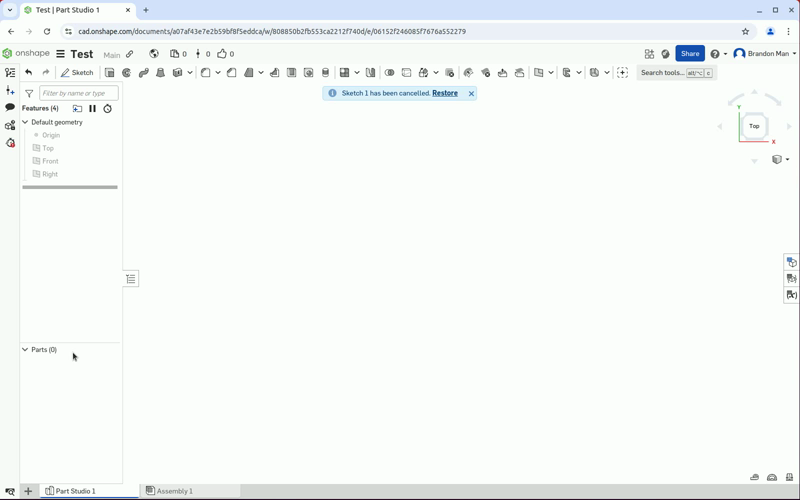
key_down(shift)
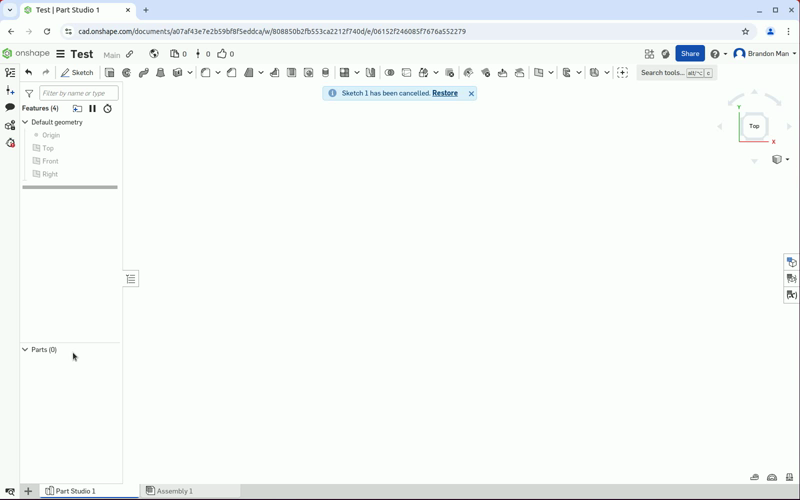
key(up)
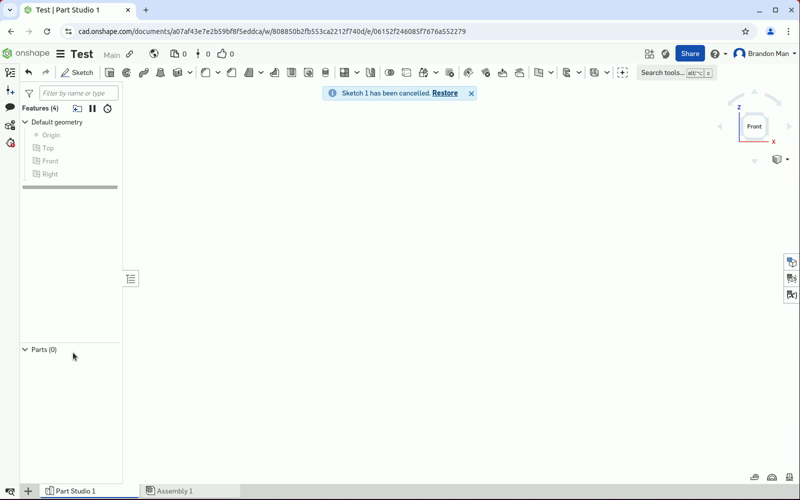
key_up(shift)
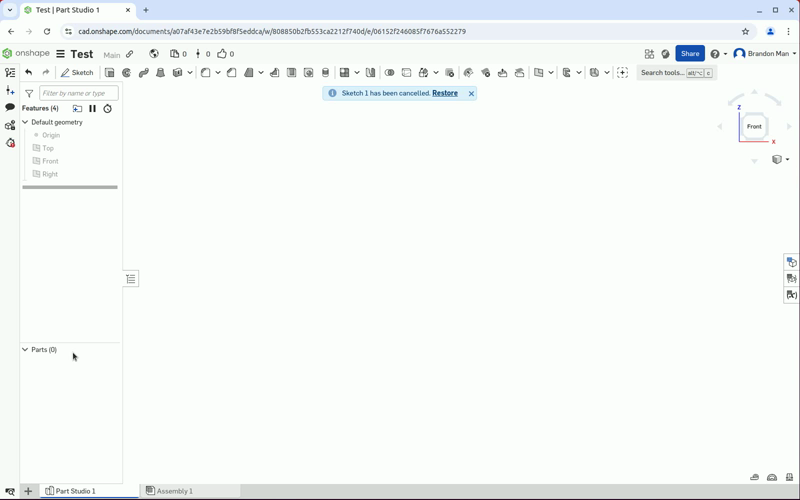
mouse_move(73, 352)
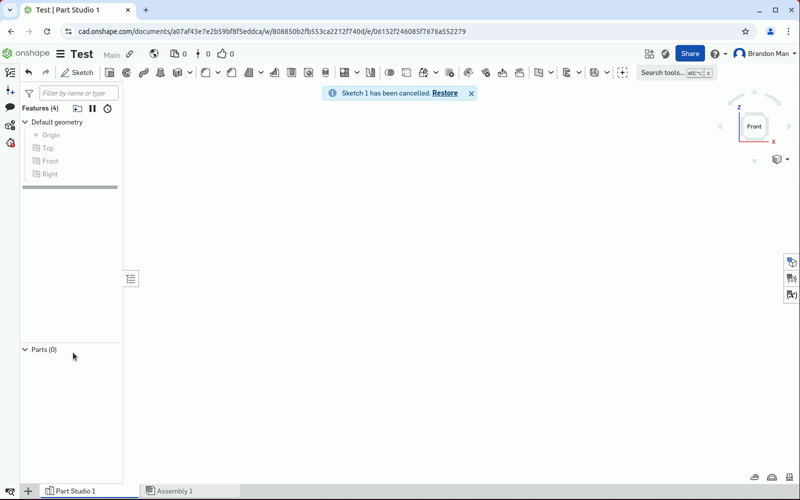
key(shift+y)
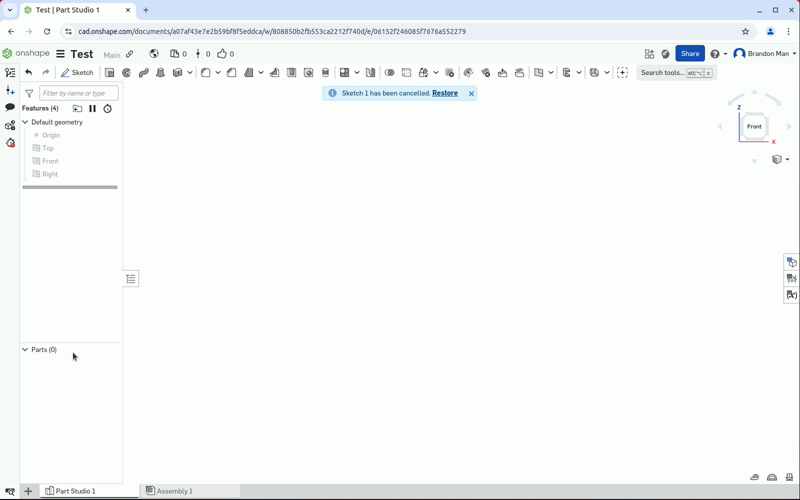
key(shift+s)
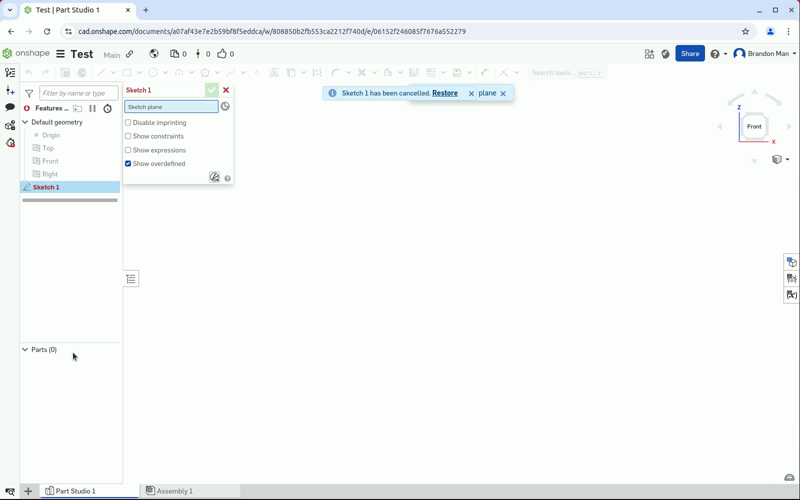
mouse_move(73, 163)
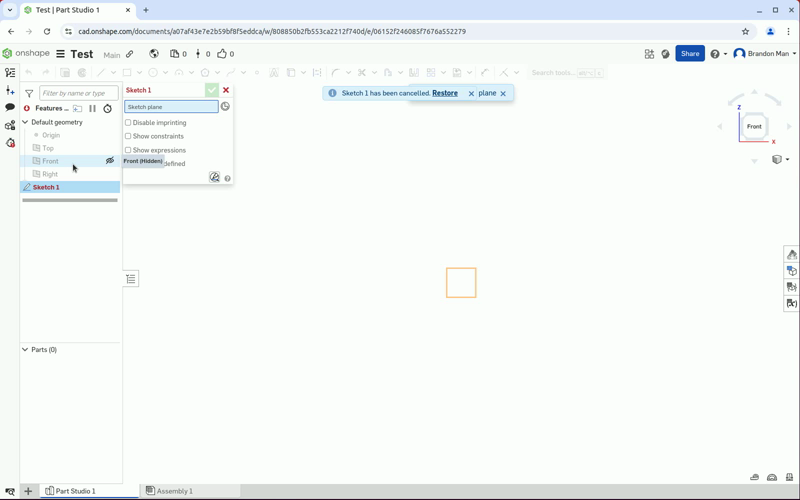
click(73, 163)
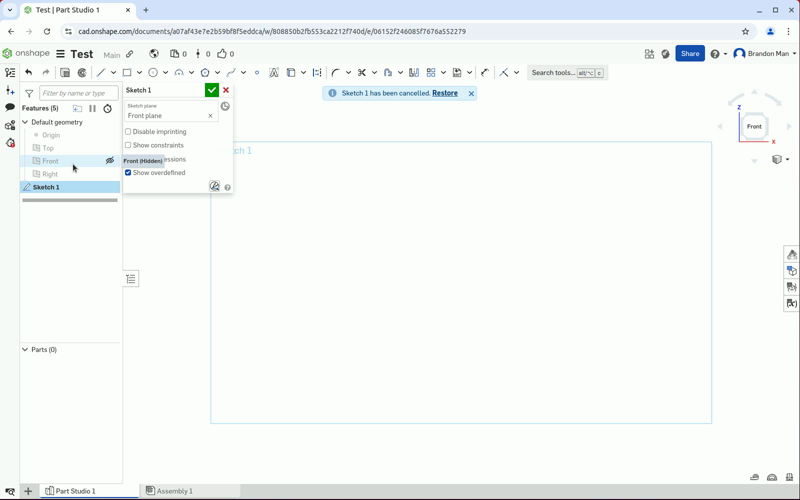
mouse_move(73, 352)
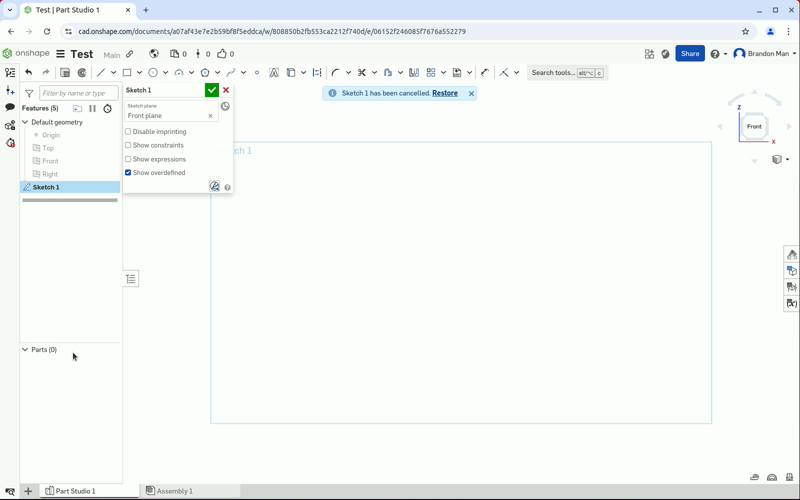
key(y)
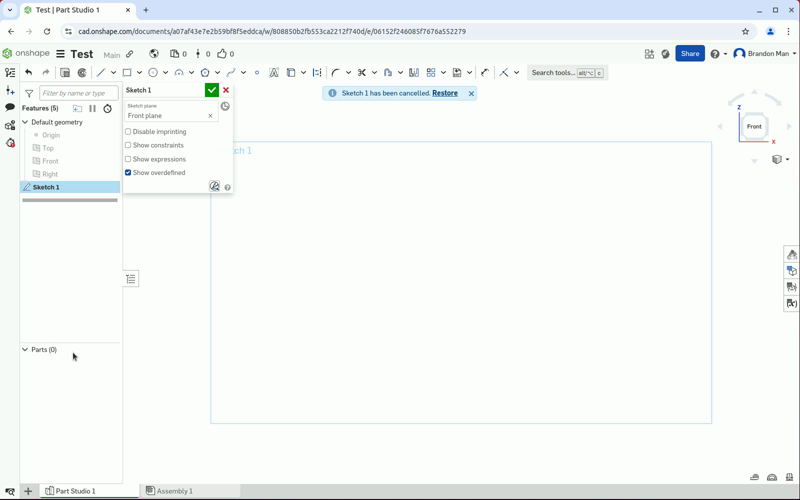
key(l)
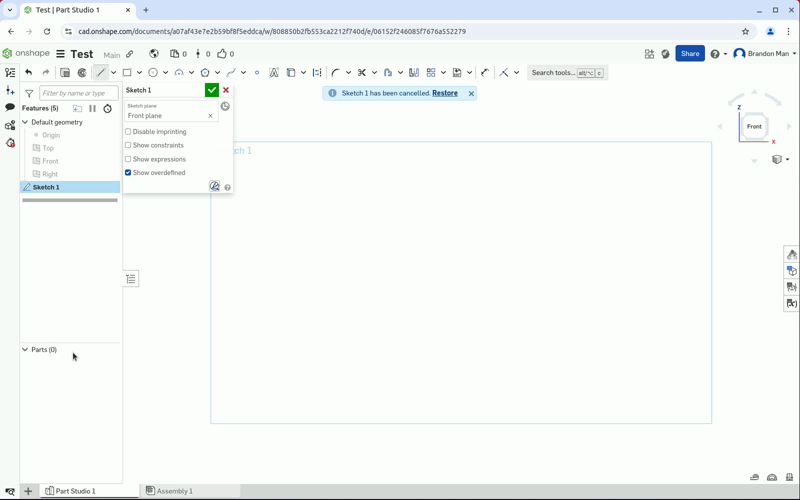
key_down(shift)
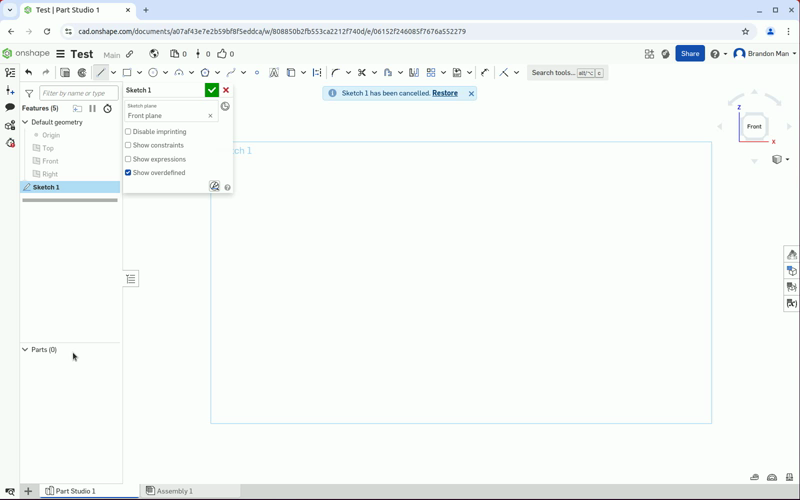
mouse_move(374, 315)
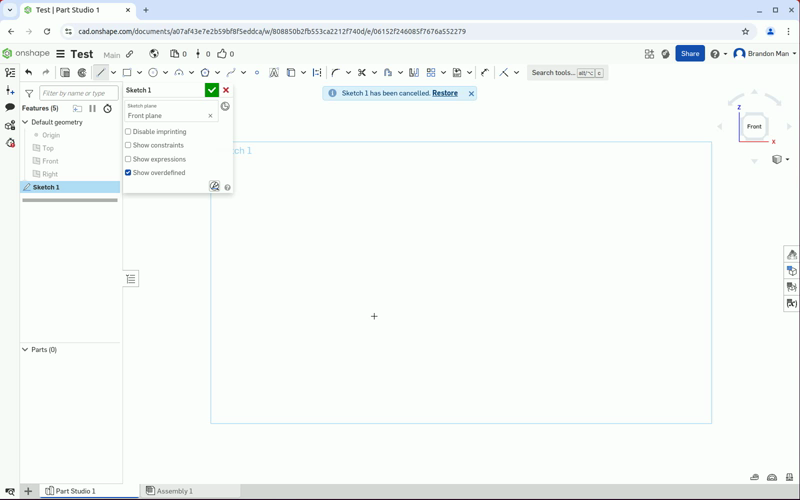
click(374, 315)
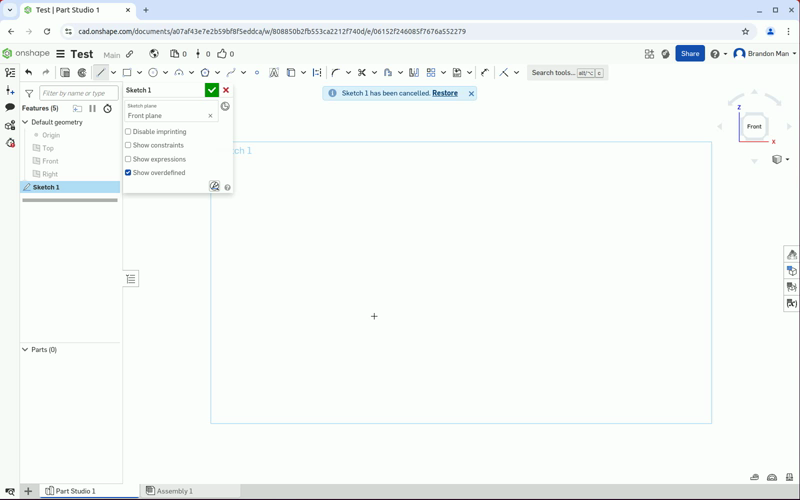
key_up(shift)
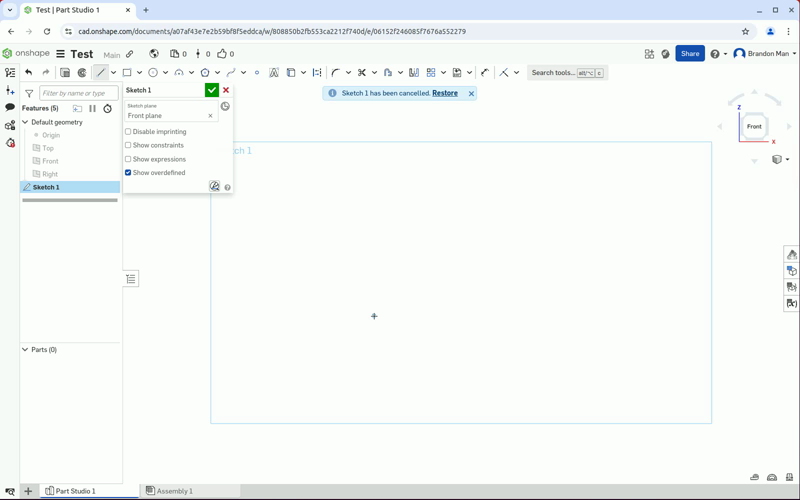
key_down(shift)
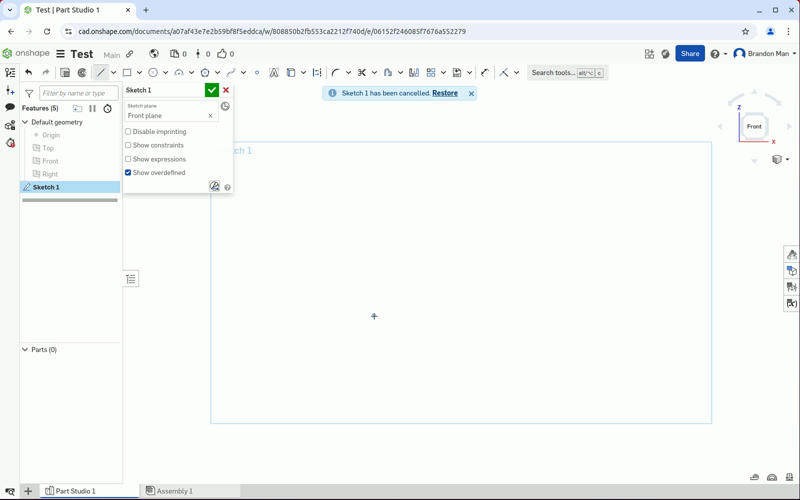
mouse_move(506, 315)
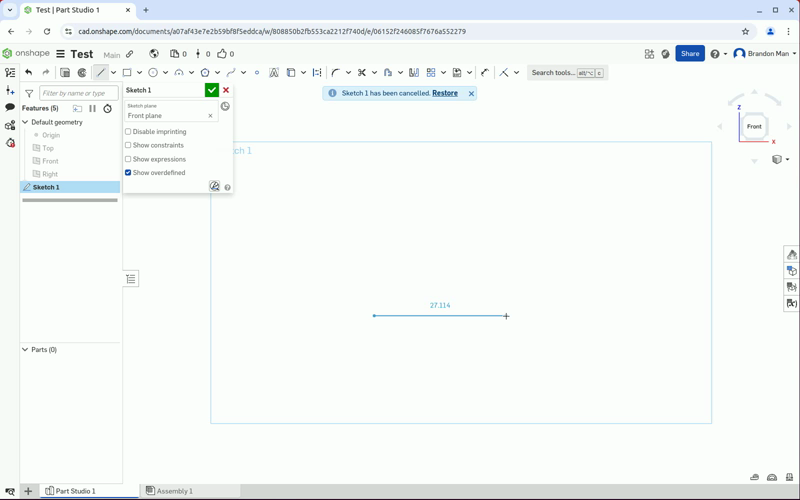
click(506, 315)
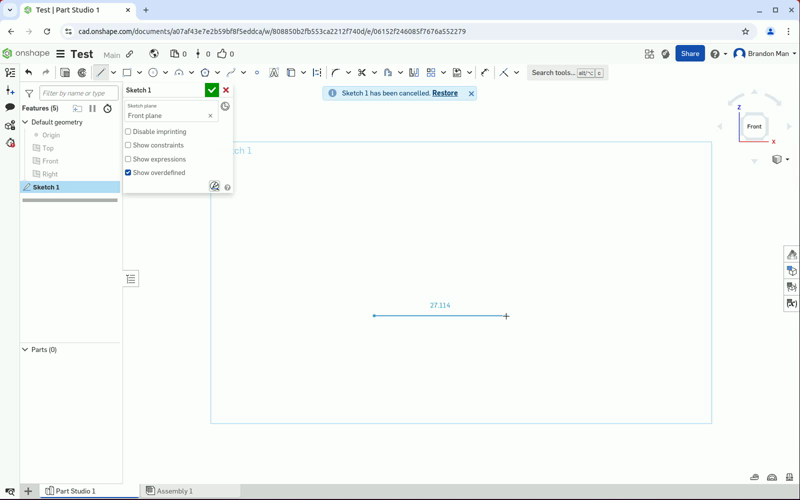
key_up(shift)
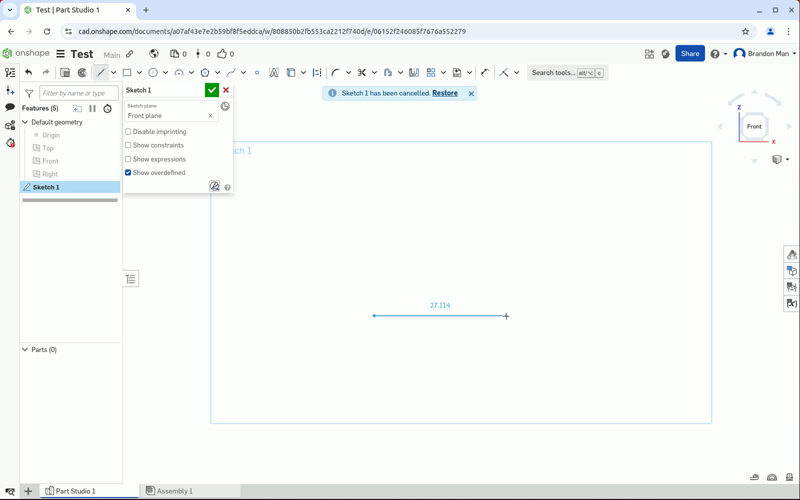
key_down(shift)
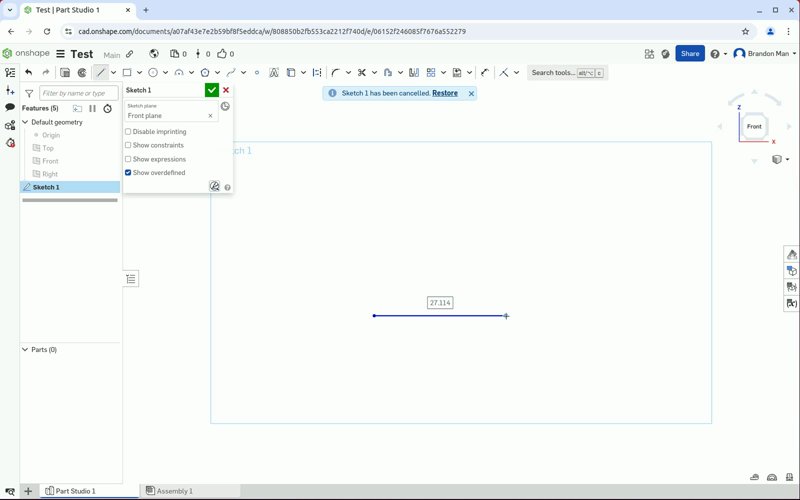
mouse_move(536, 315)
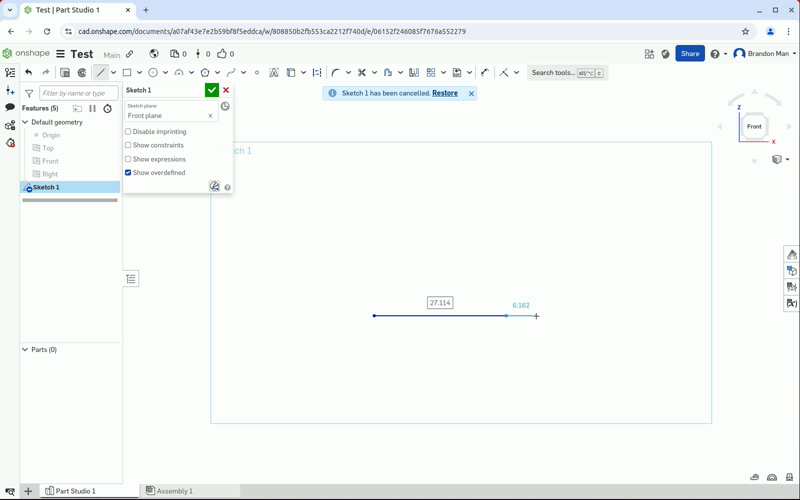
mouse_move(506, 282)
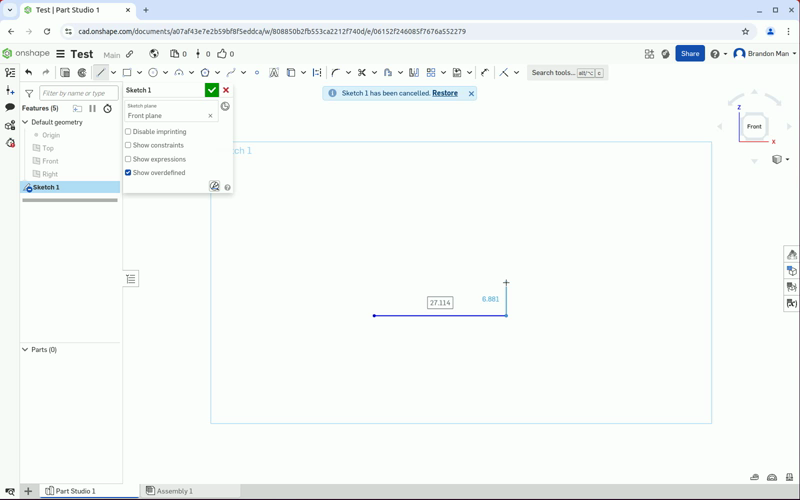
click(506, 282)
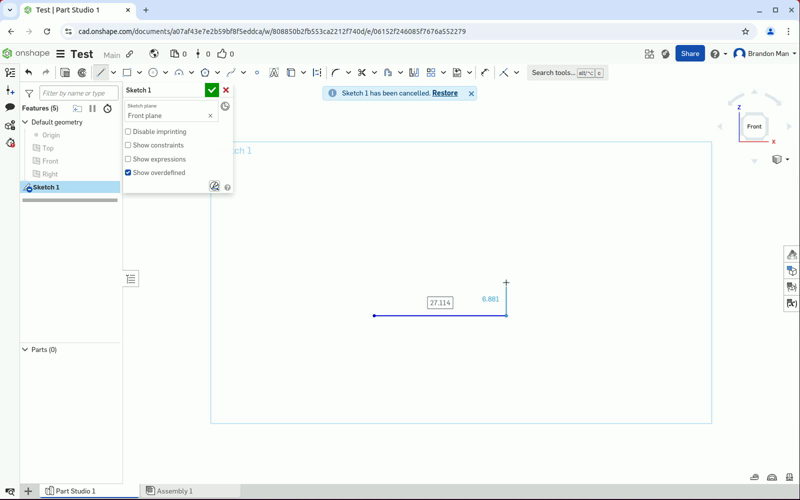
key_up(shift)
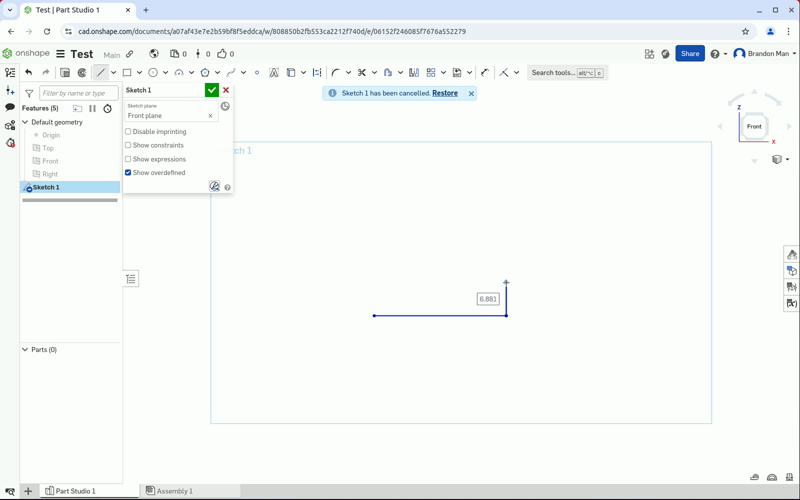
key_down(shift)
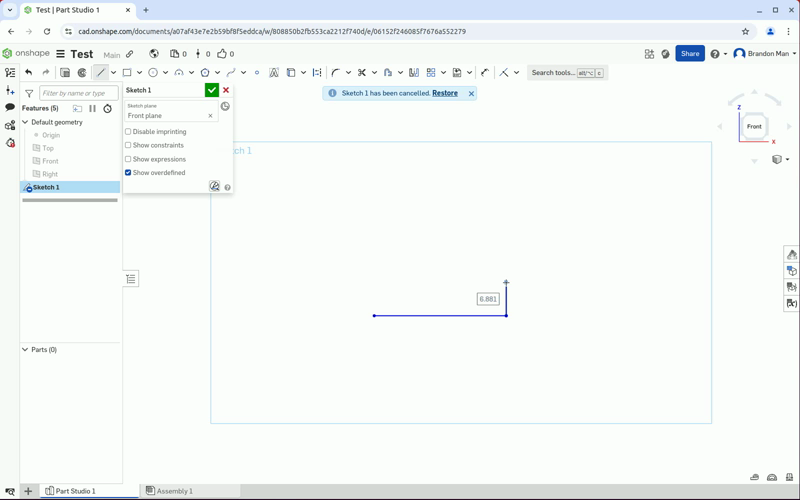
mouse_move(536, 282)
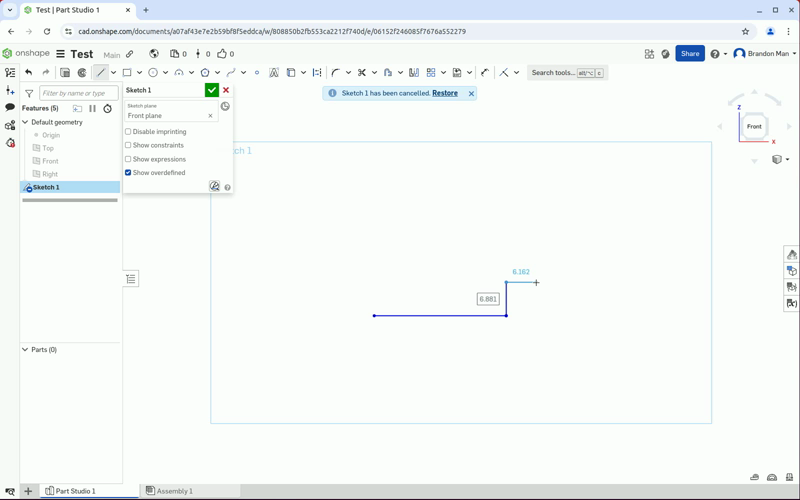
mouse_move(506, 249)
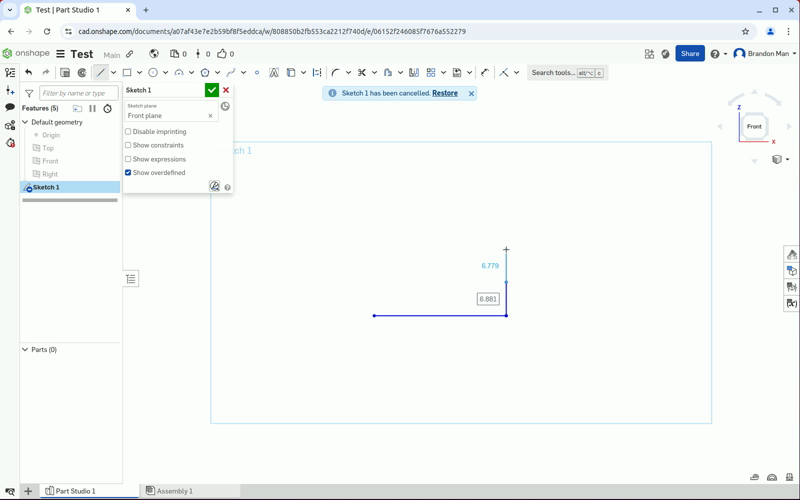
click(506, 249)
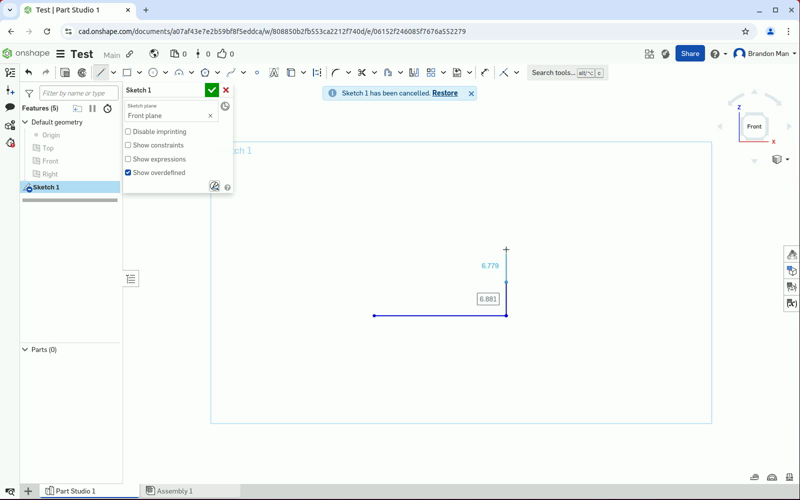
key_up(shift)
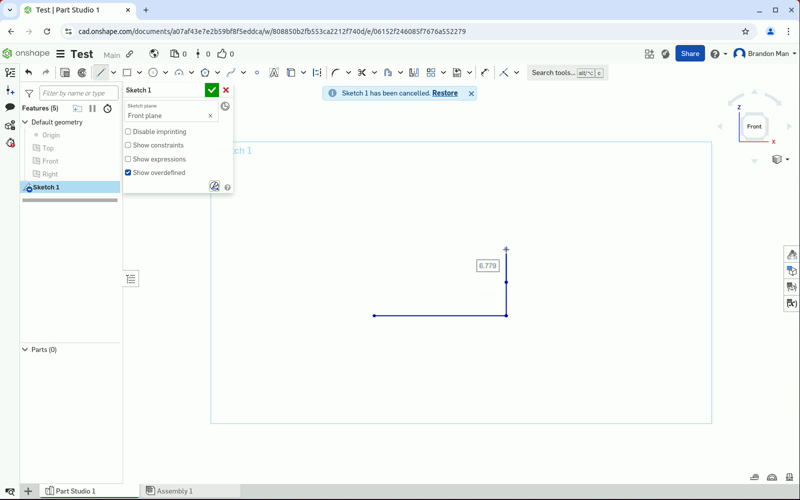
key_down(shift)
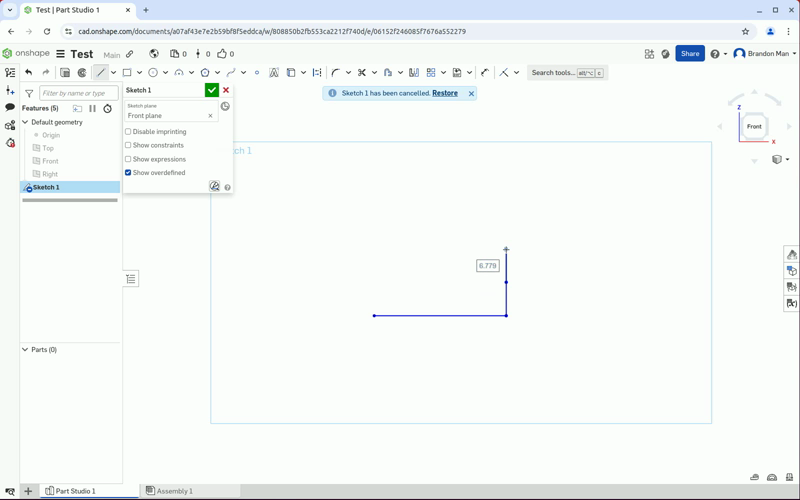
mouse_move(374, 249)
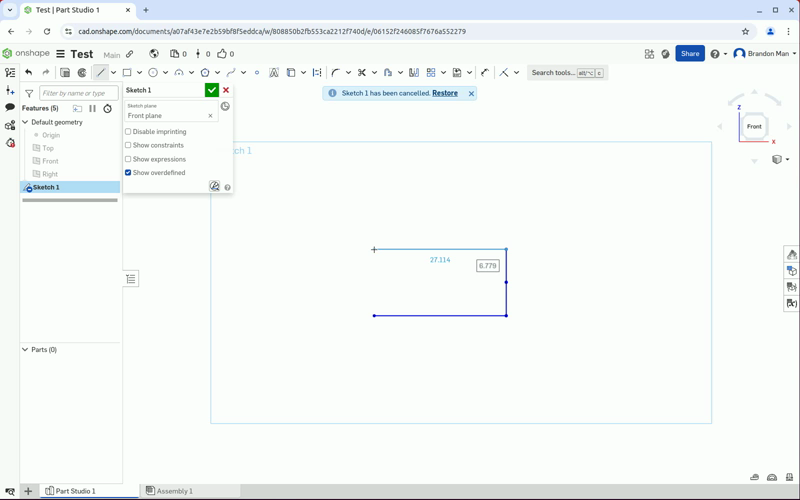
click(374, 249)
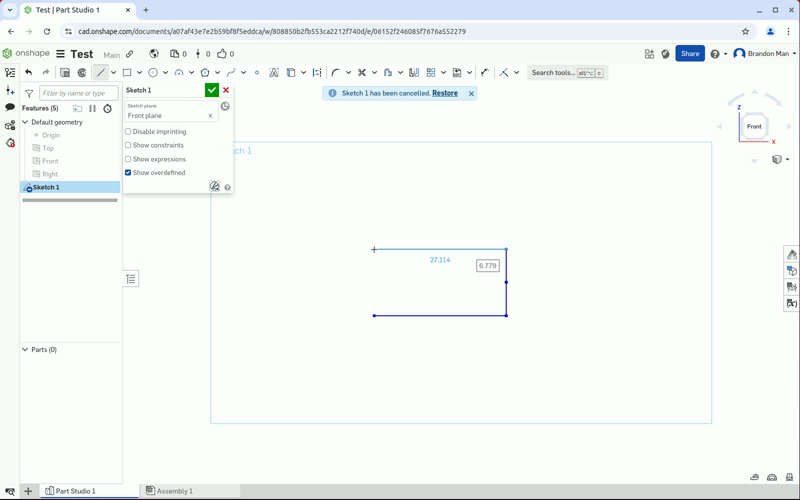
key_up(shift)
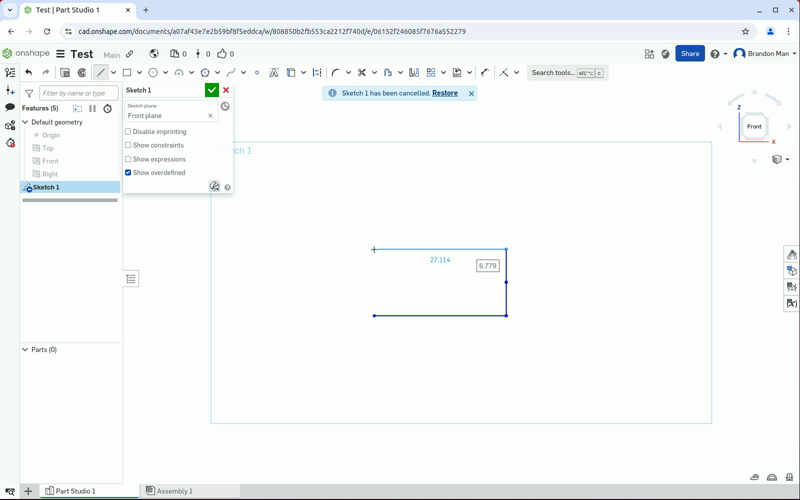
key_down(shift)
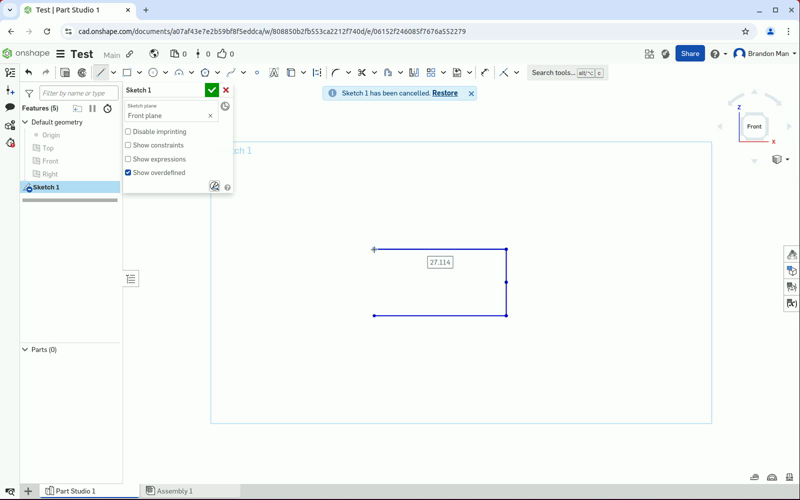
mouse_move(374, 315)
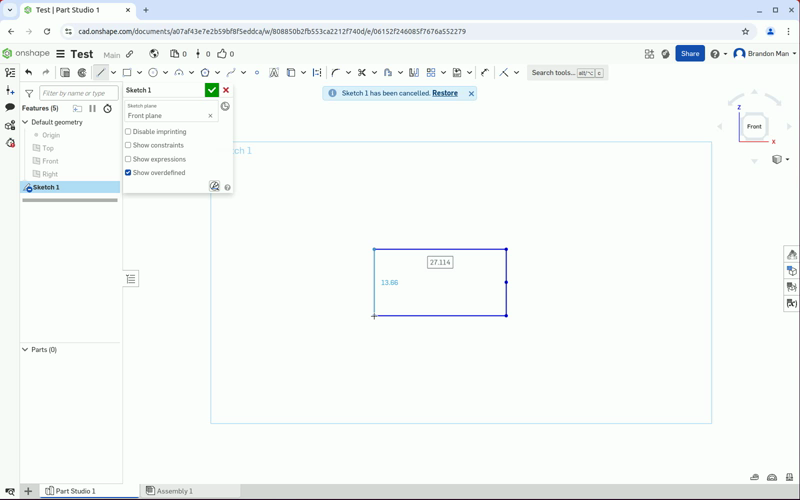
key_up(shift)
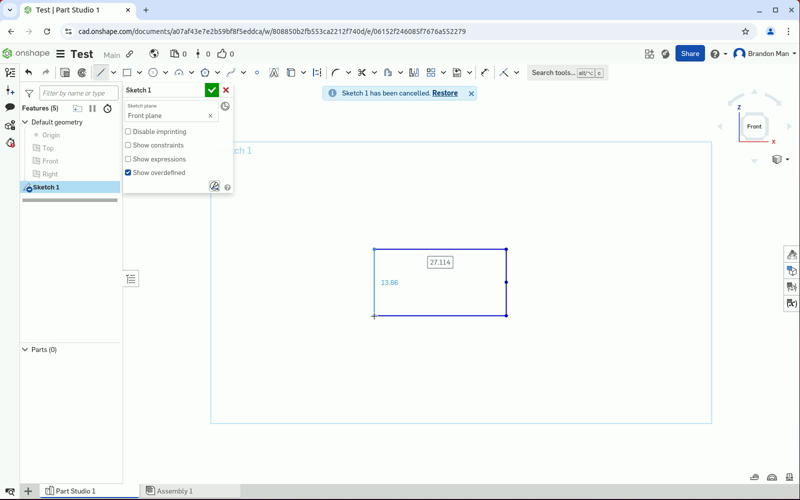
click(374, 315)
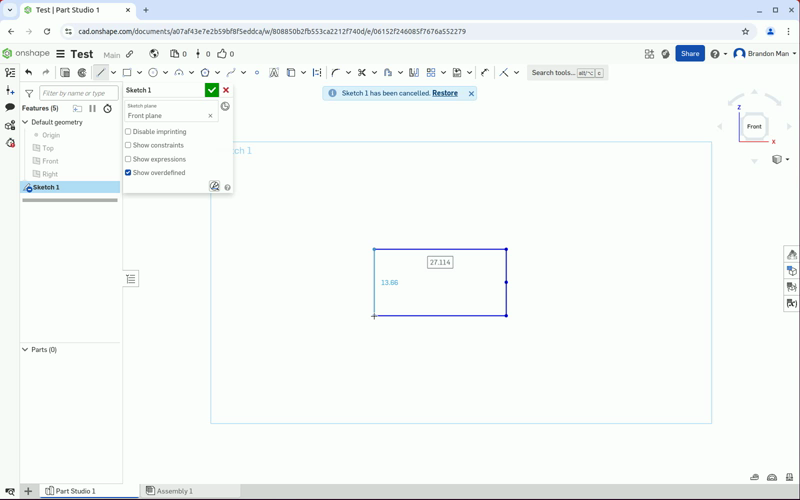
key(esc)
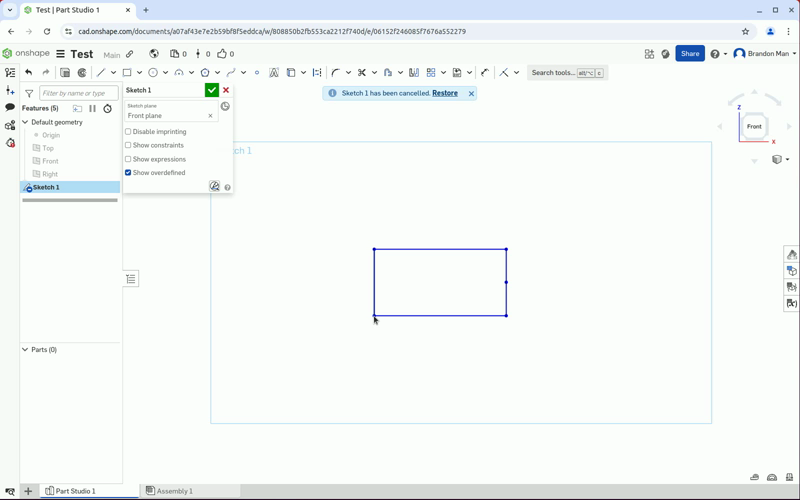
mouse_move(479, 309)
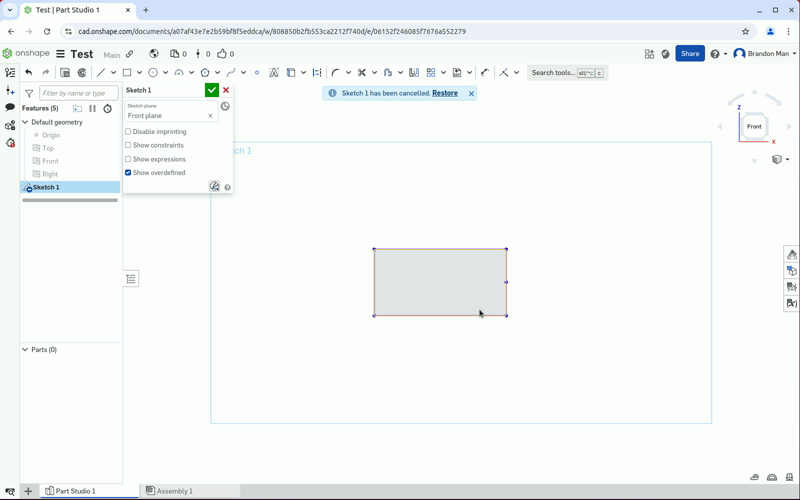
click(479, 309)
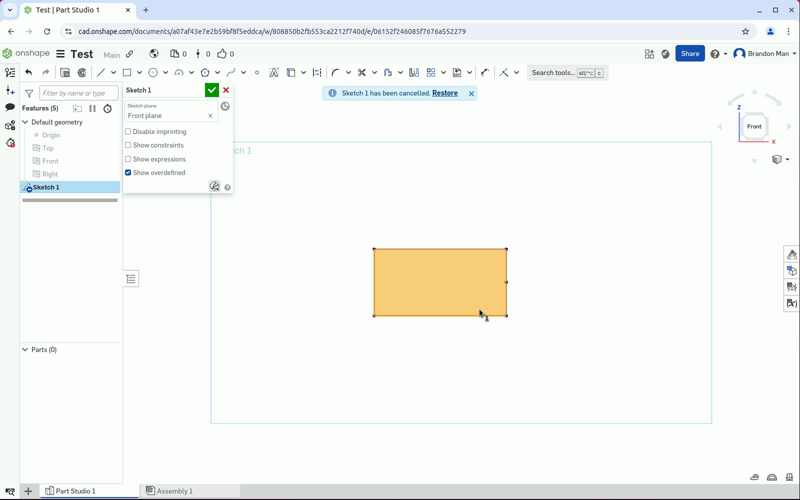
mouse_move(73, 352)
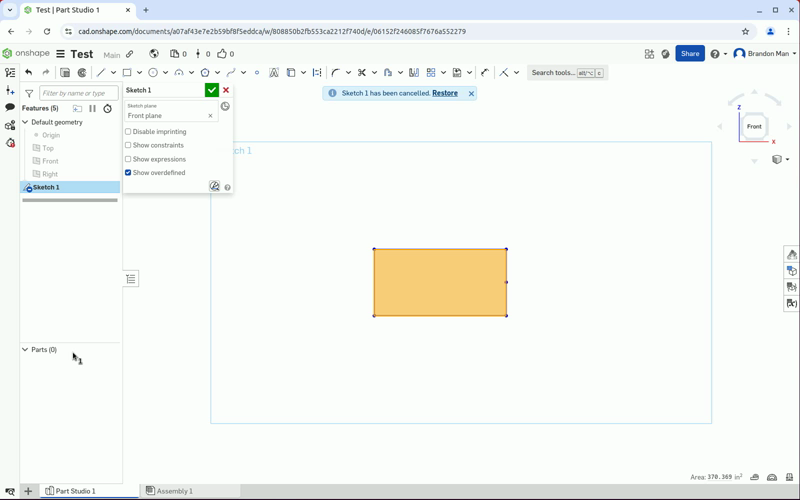
key(shift+y)
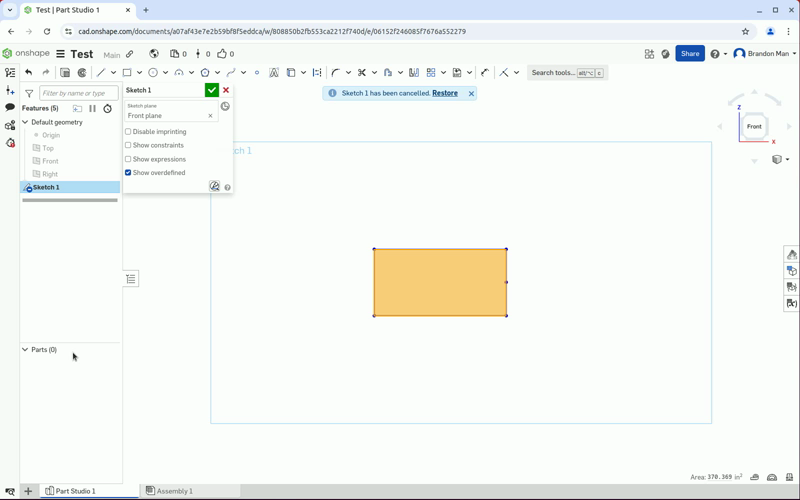
key(shift+e)
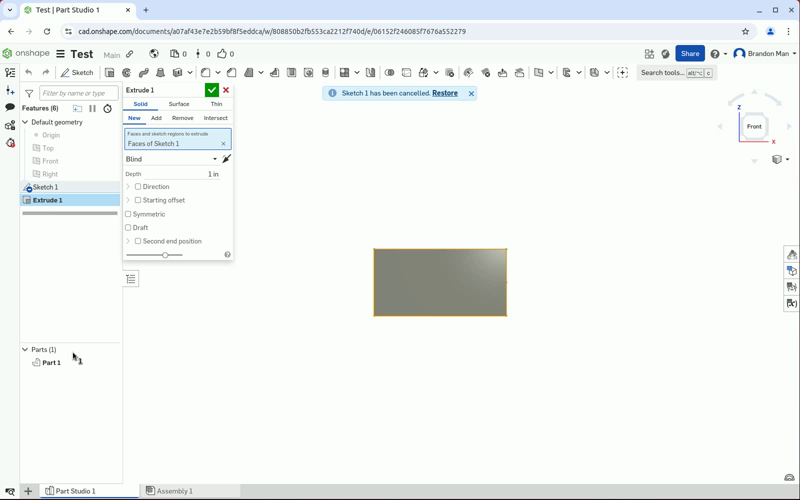
mouse_move(143, 106)
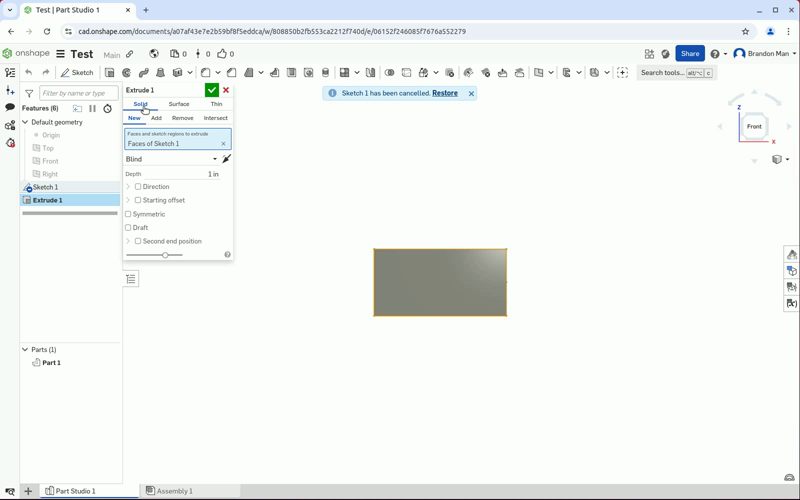
click(143, 106)
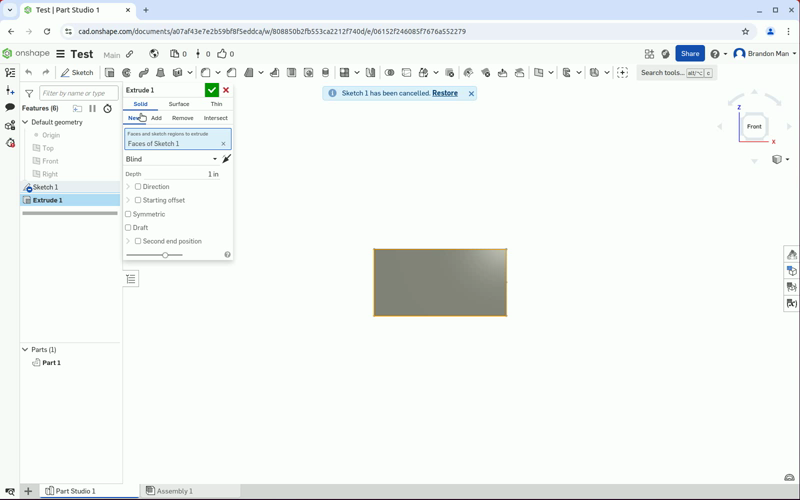
mouse_move(137, 120)
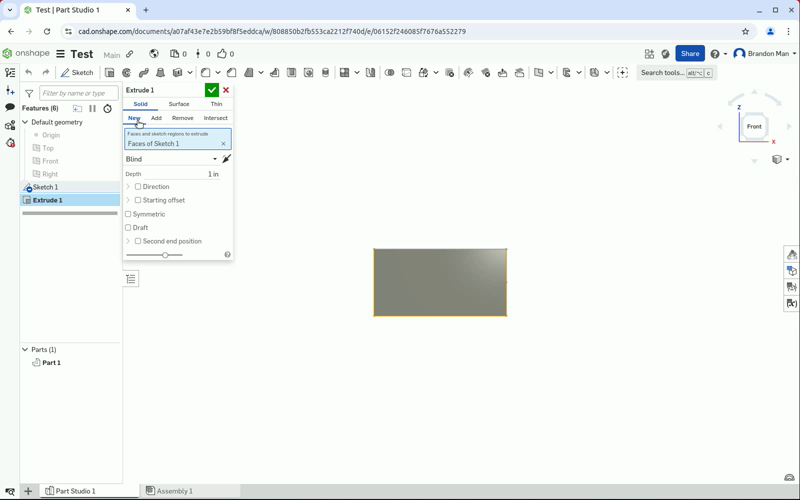
click(137, 120)
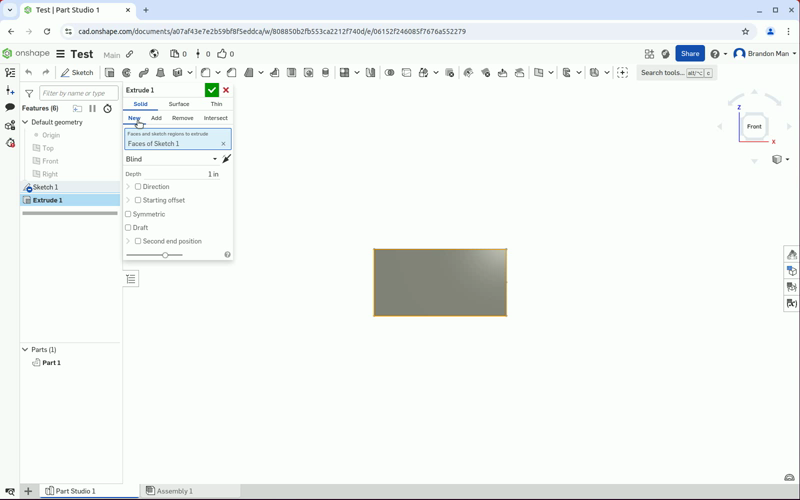
key(tab, 4)
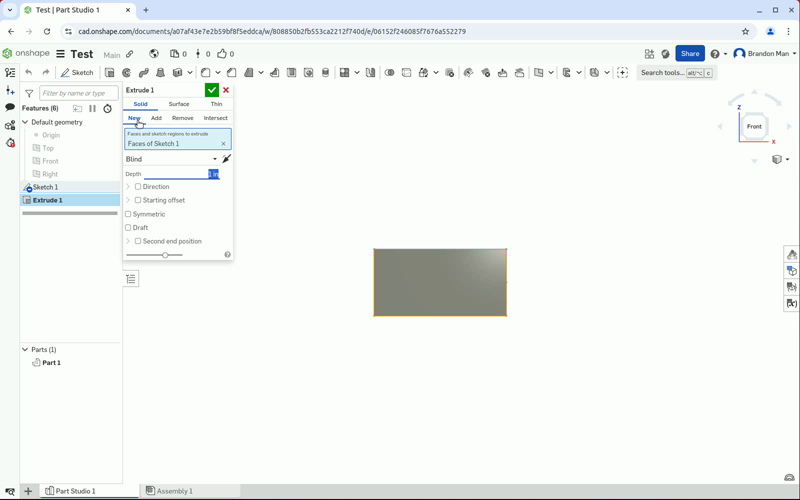
text(10.351)
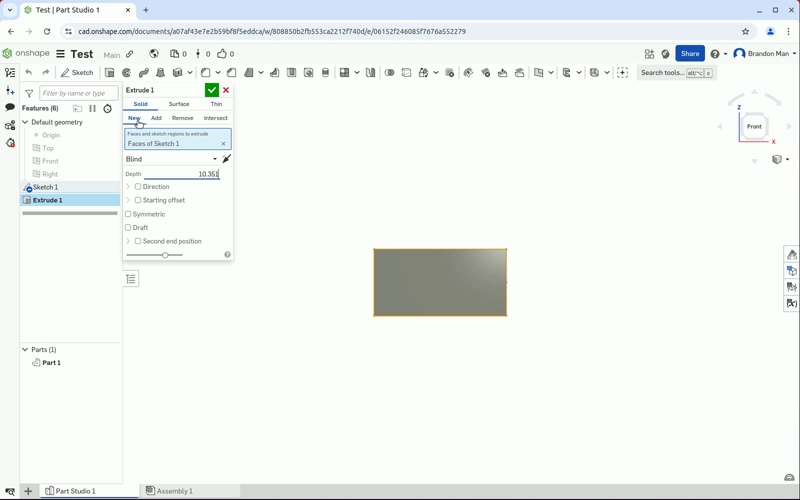
key(enter)
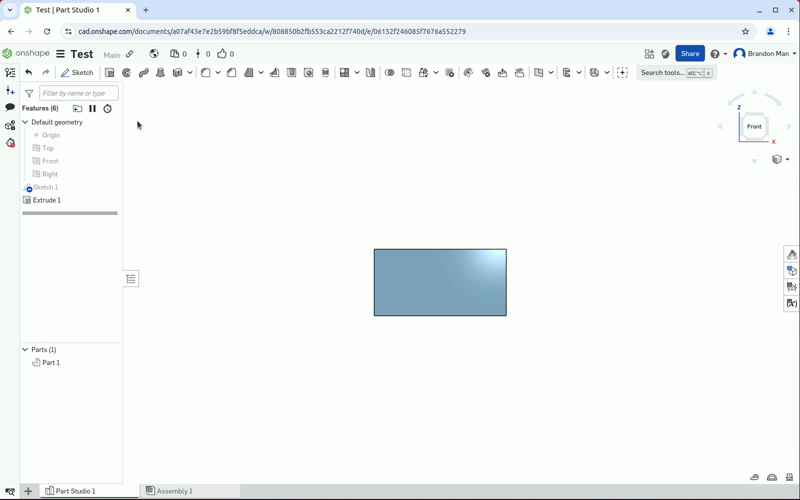
key(shift+h)
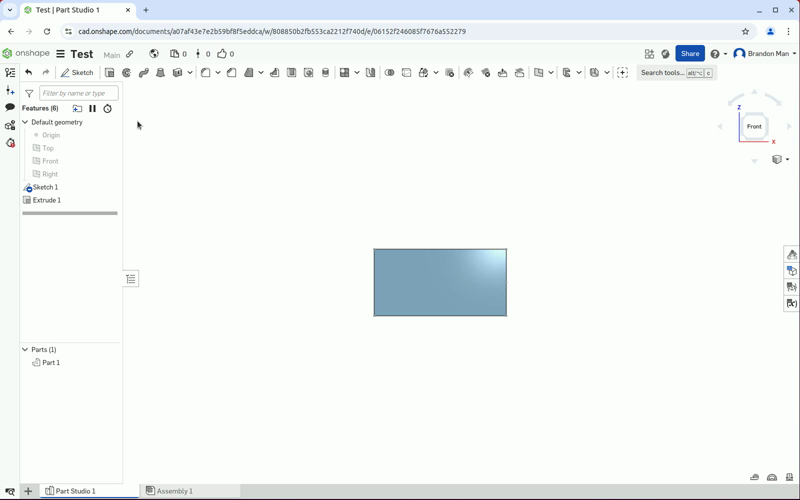
key(shift+h)
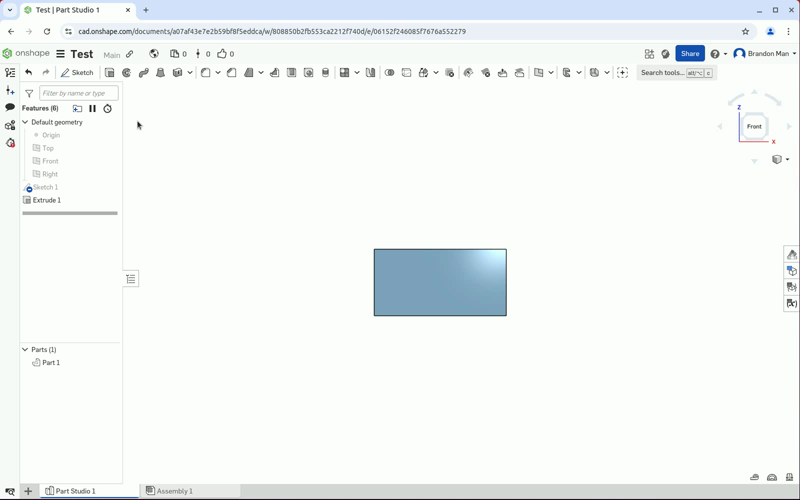
mouse_move(73, 189)
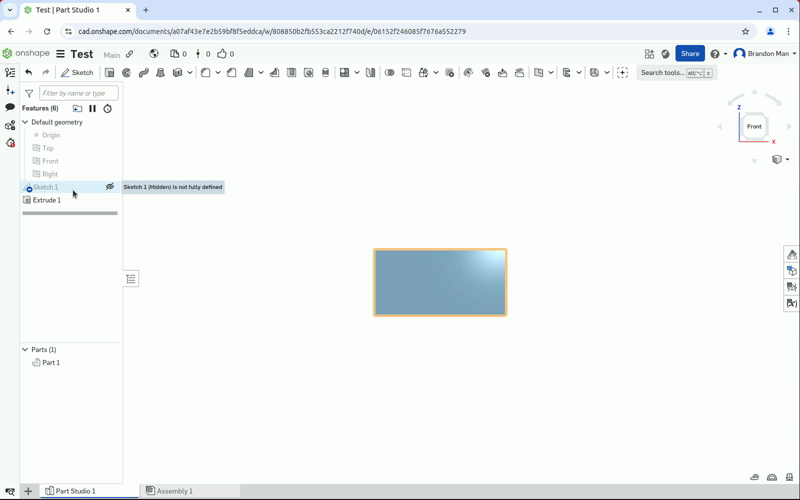
click(73, 189)
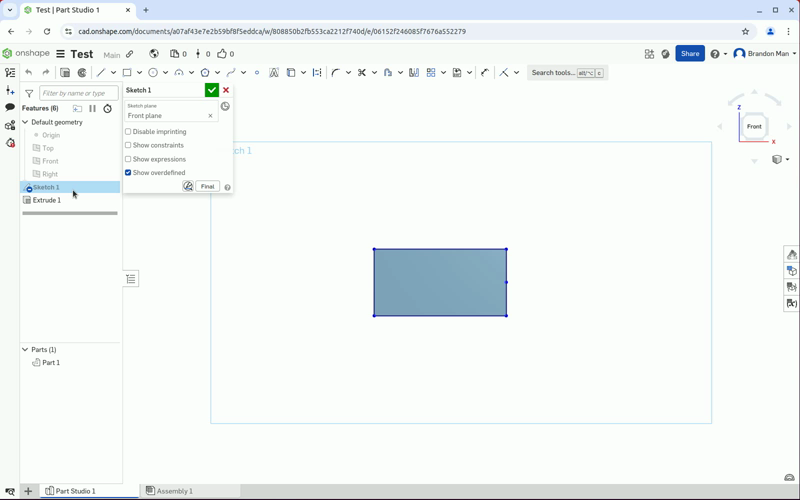
mouse_move(229, 92)
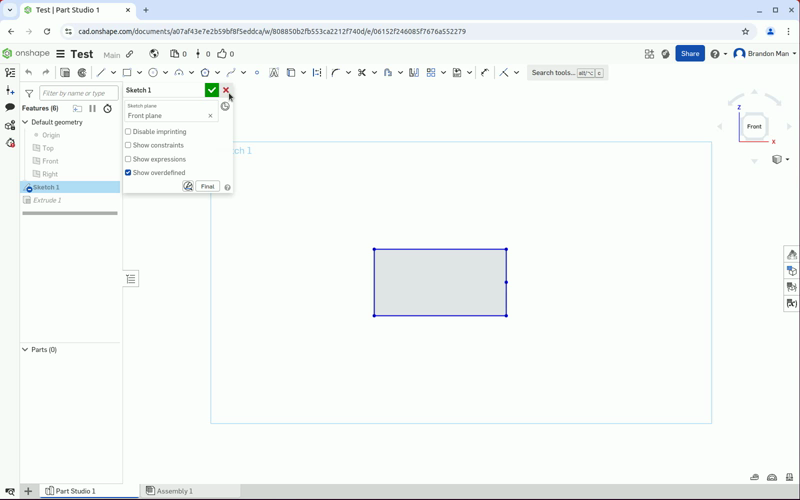
click(229, 92)
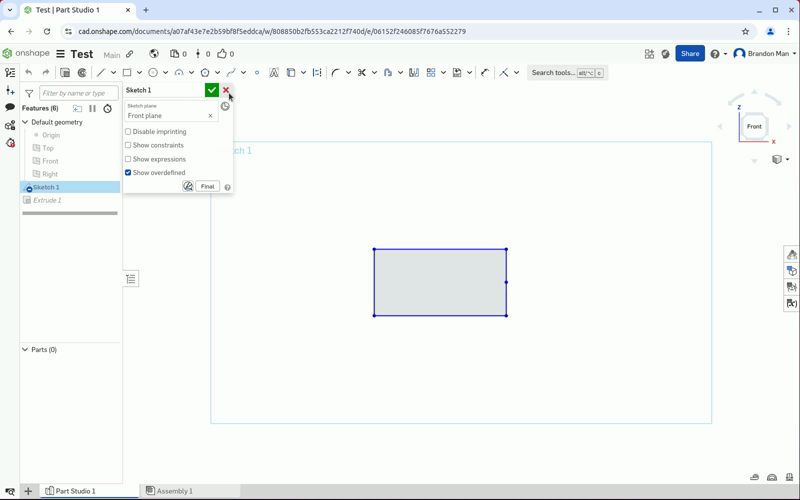
key(shift+s)
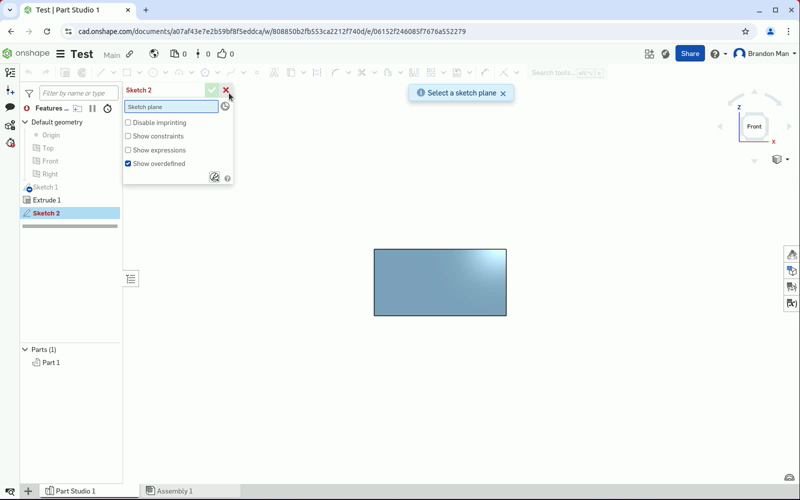
mouse_move(73, 163)
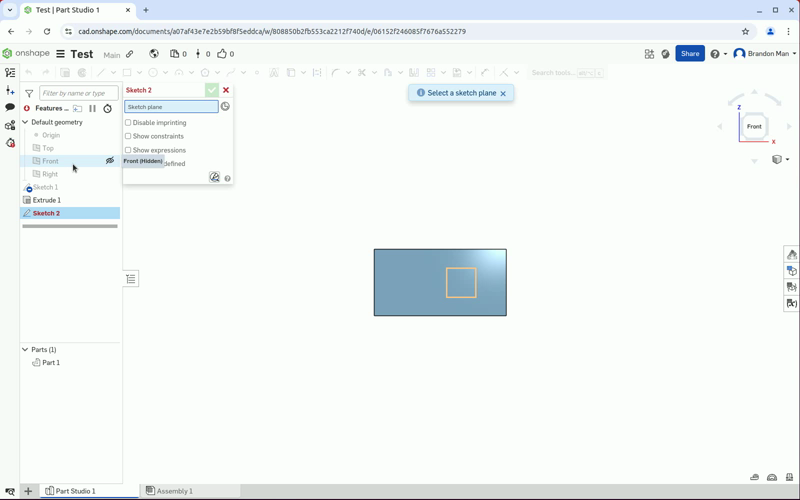
click(73, 163)
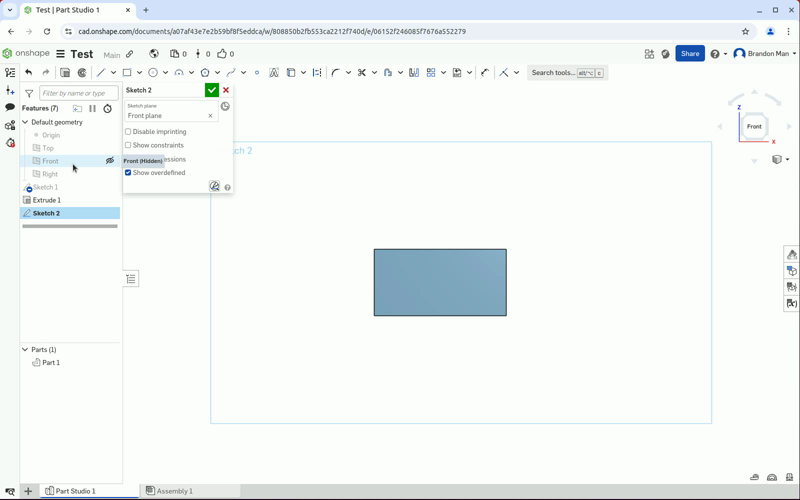
mouse_move(73, 352)
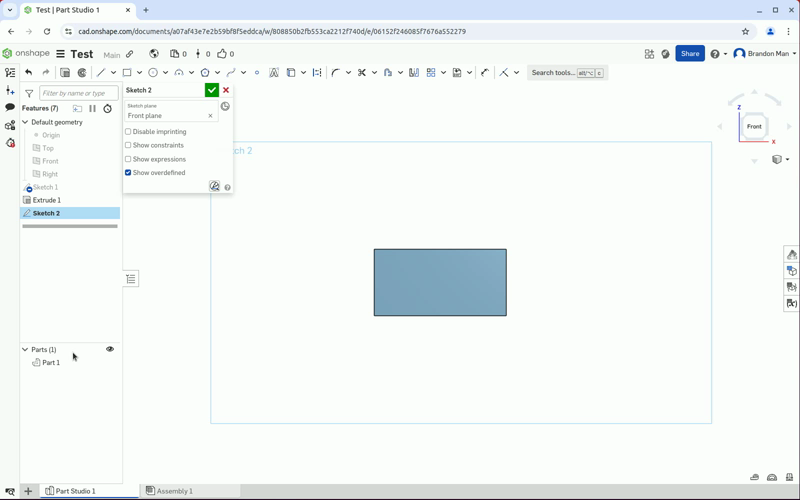
key(y)
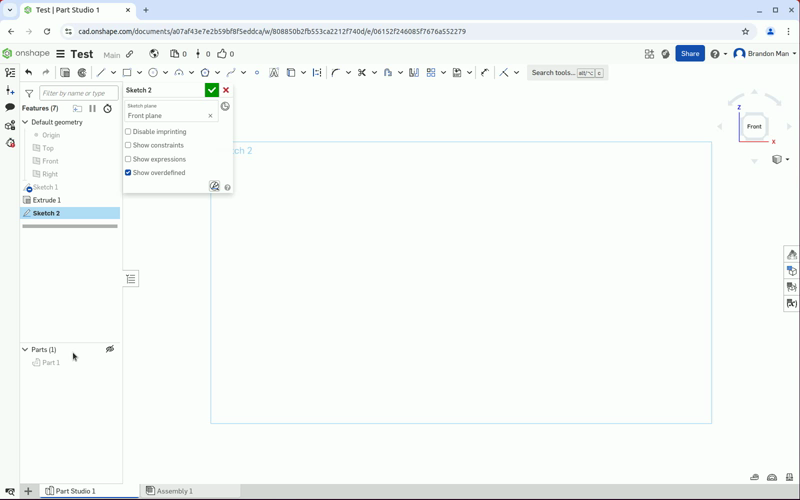
key(l)
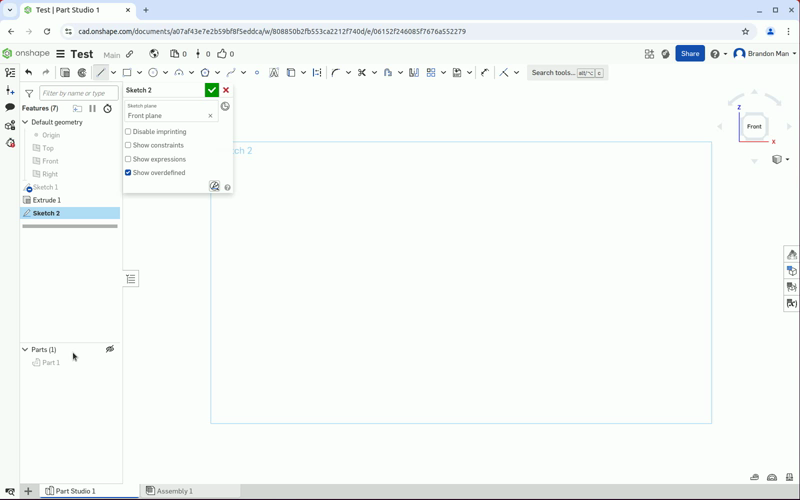
key_down(shift)
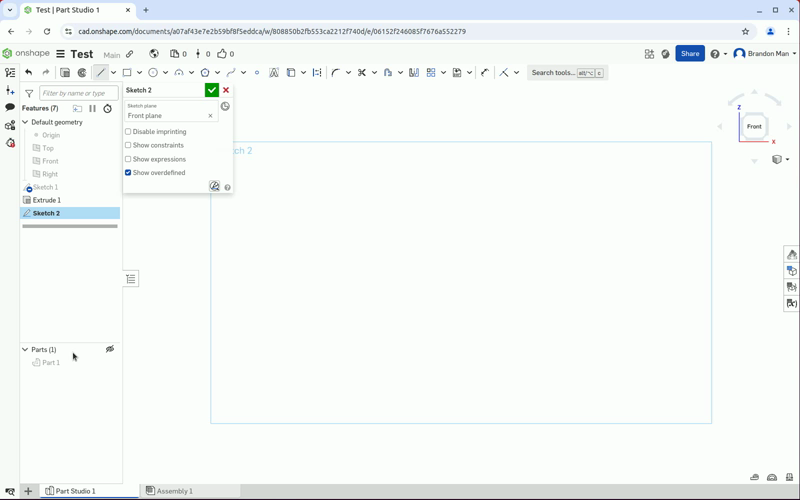
mouse_move(506, 315)
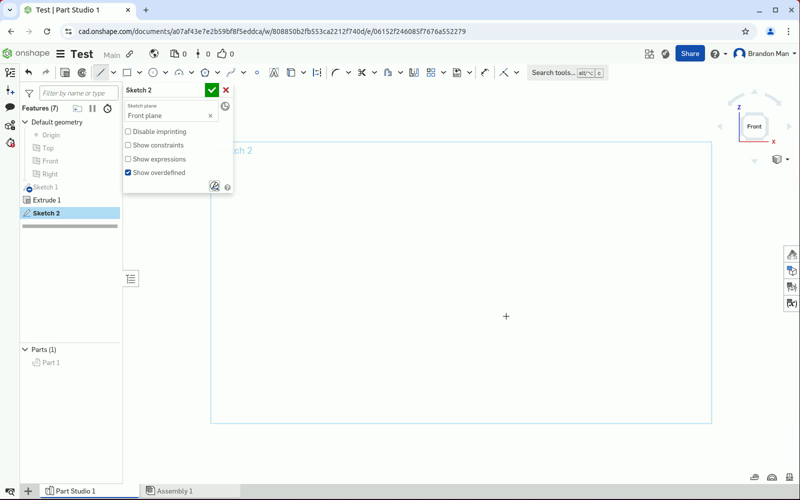
click(506, 315)
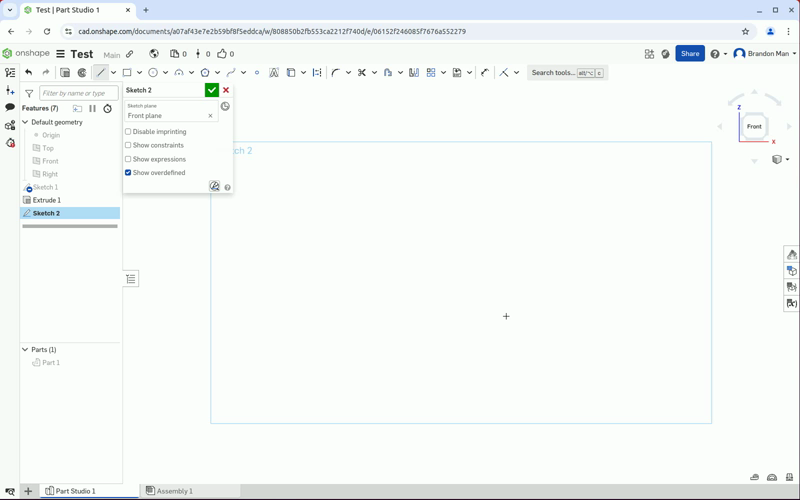
key_up(shift)
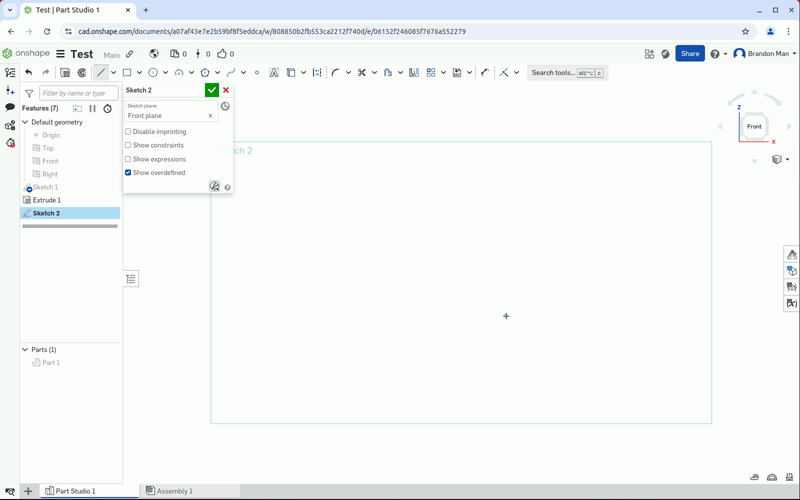
key_down(shift)
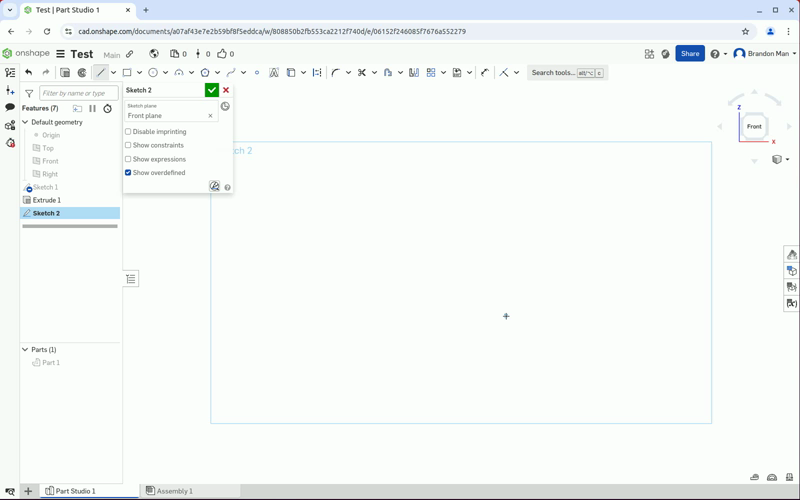
mouse_move(573, 315)
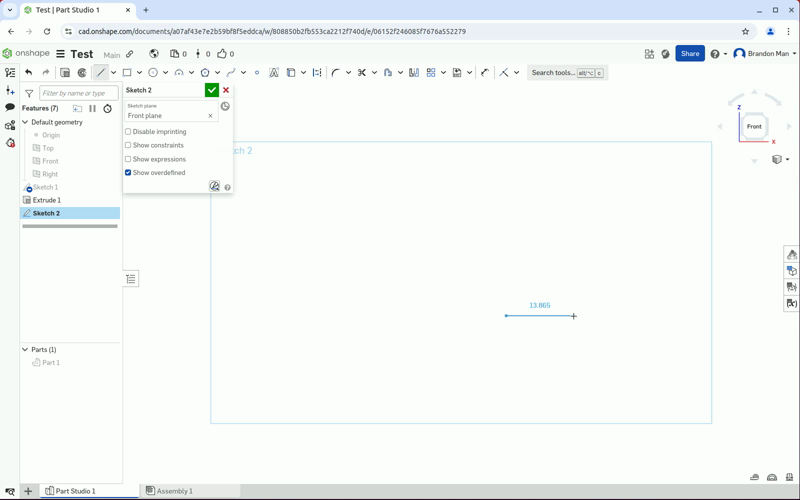
click(573, 315)
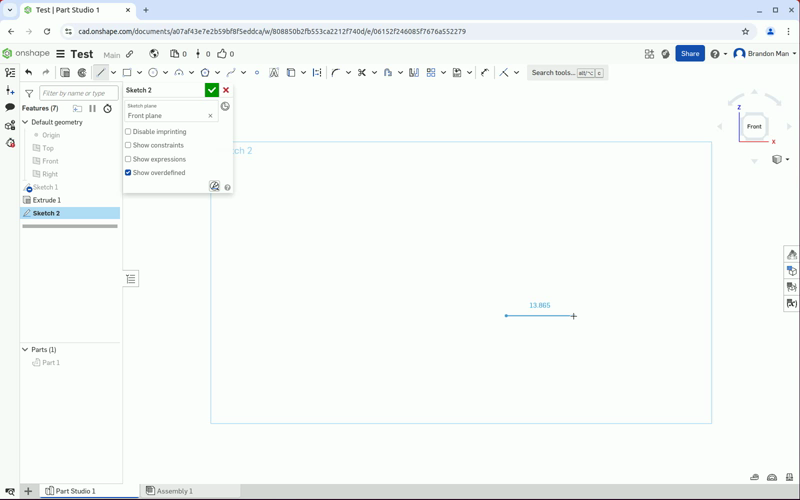
key_up(shift)
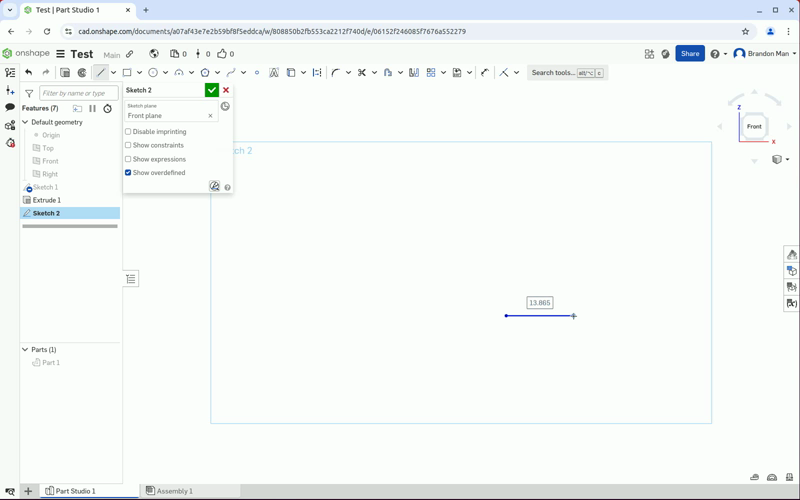
key_down(shift)
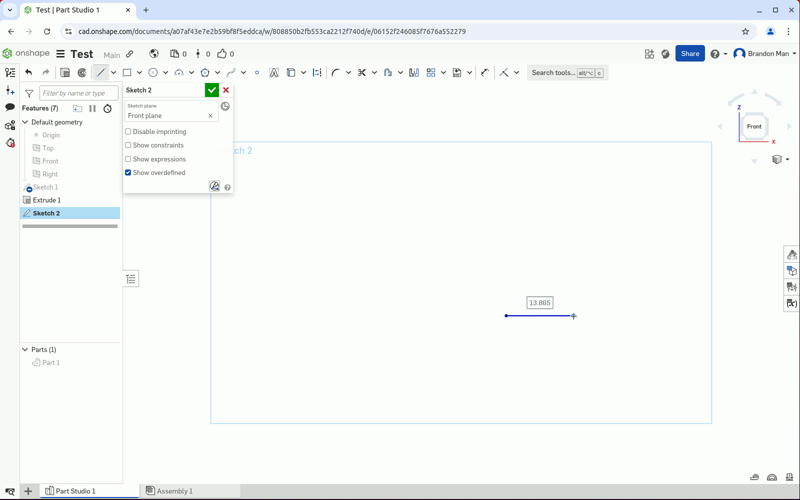
mouse_move(589, 315)
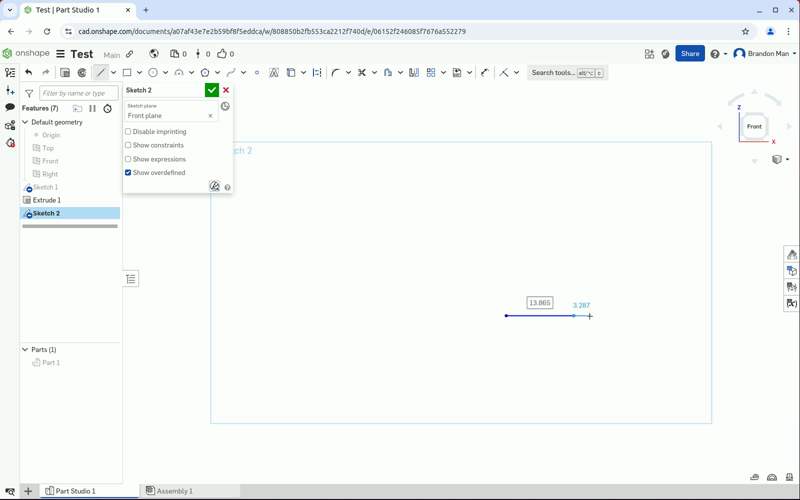
mouse_move(573, 281)
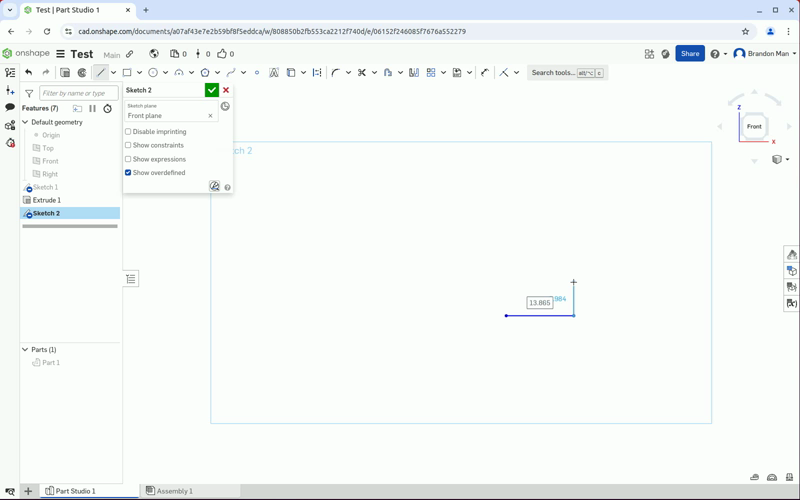
click(573, 281)
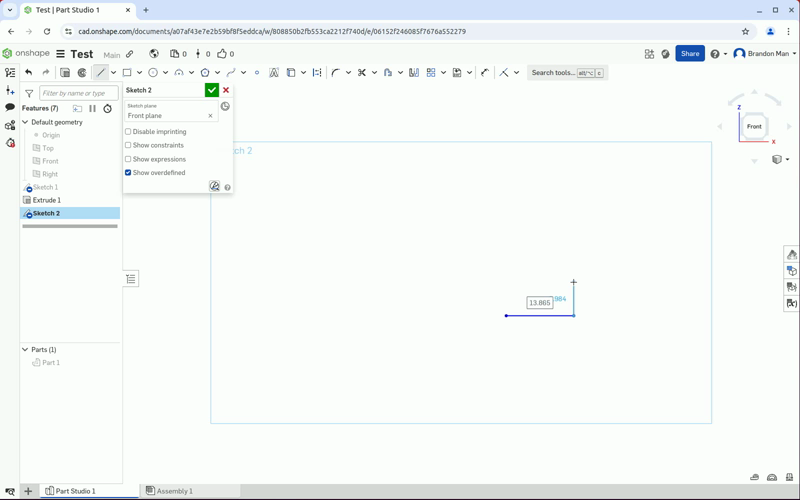
key_up(shift)
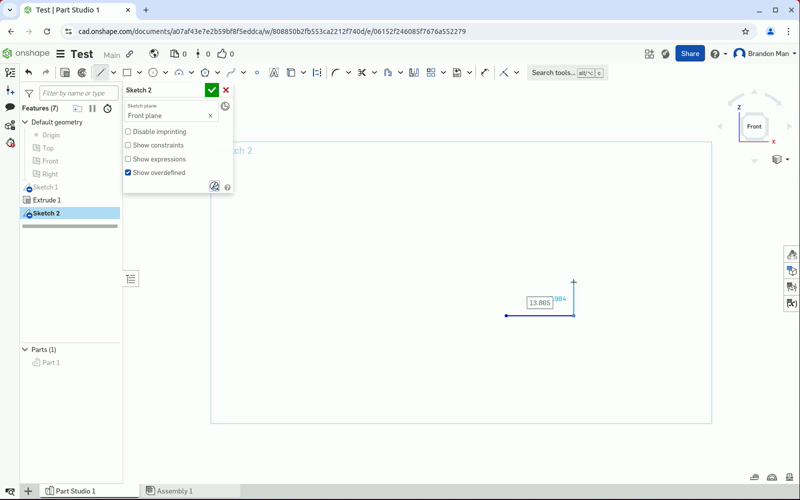
key_down(shift)
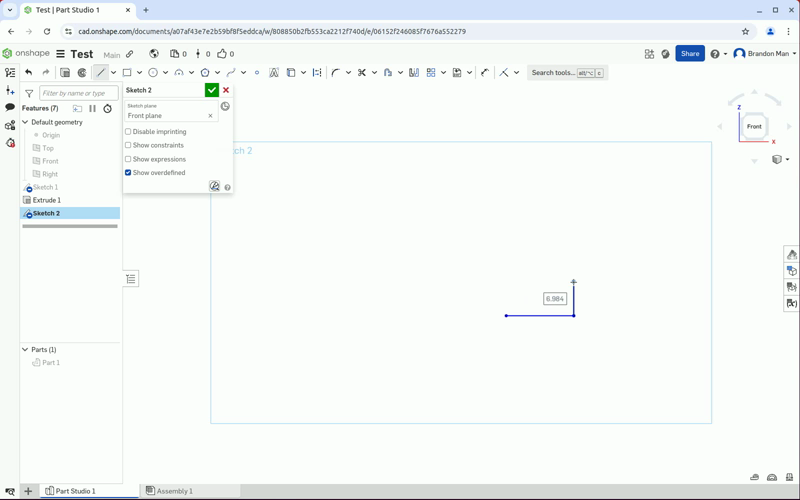
mouse_move(506, 281)
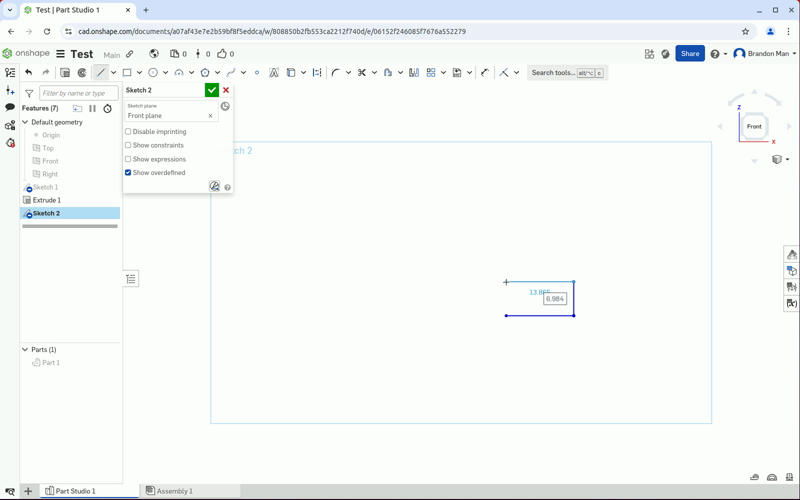
click(506, 281)
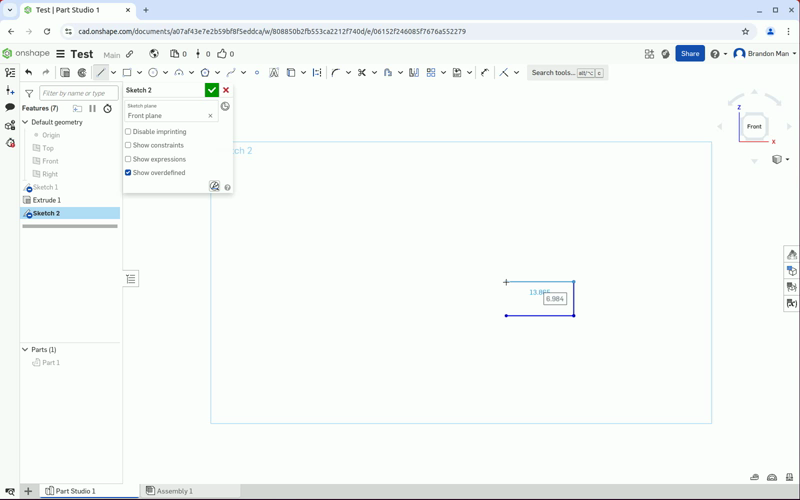
key_up(shift)
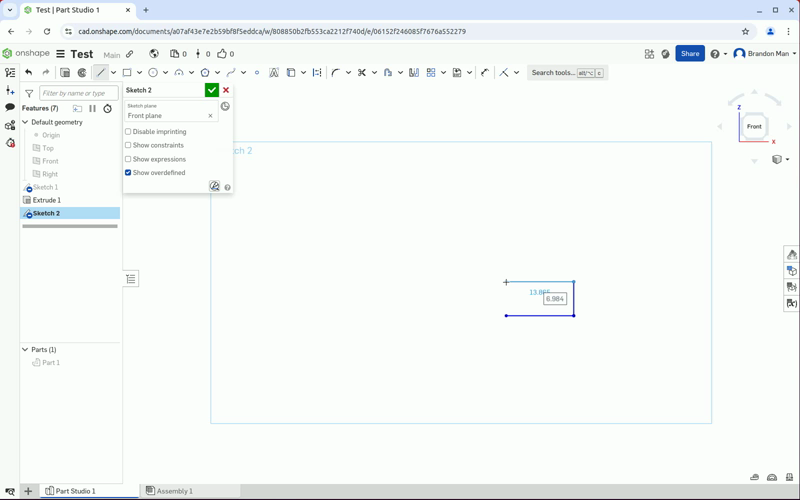
mouse_move(536, 281)
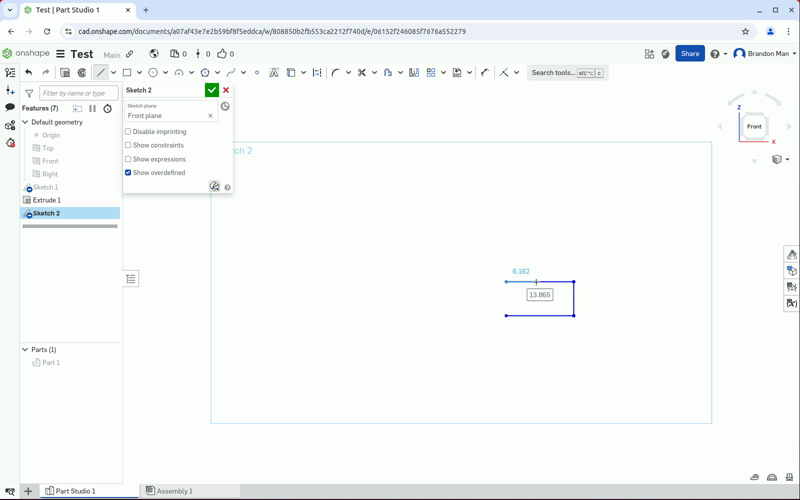
key_down(shift)
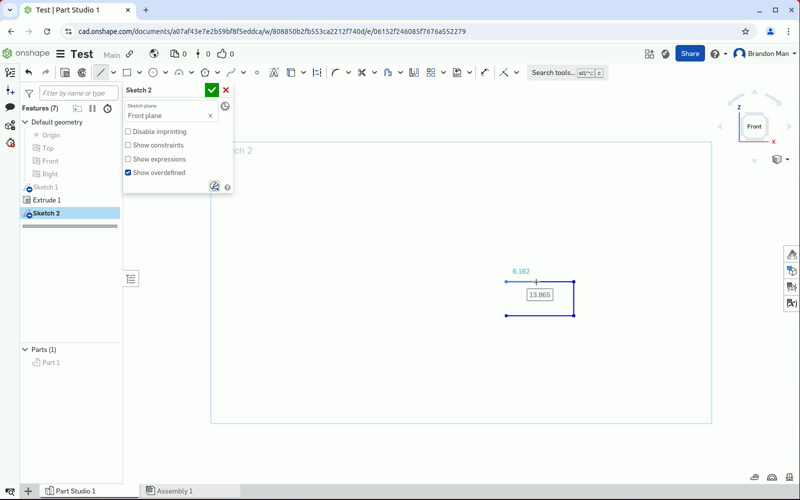
mouse_move(506, 315)
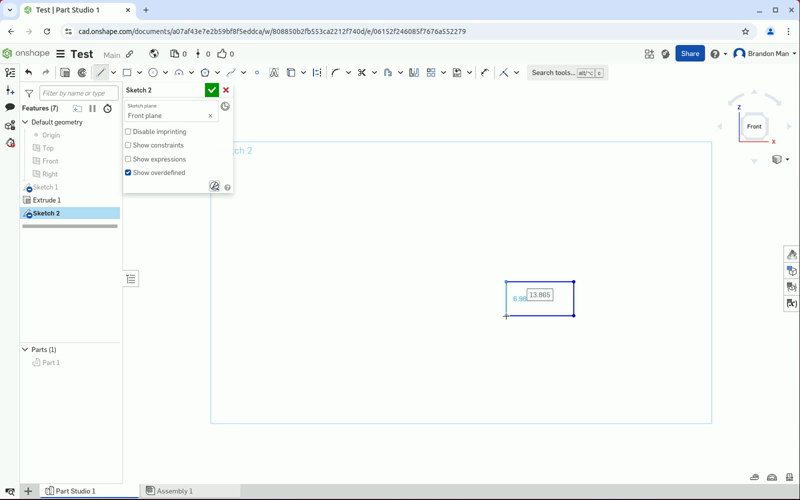
key_up(shift)
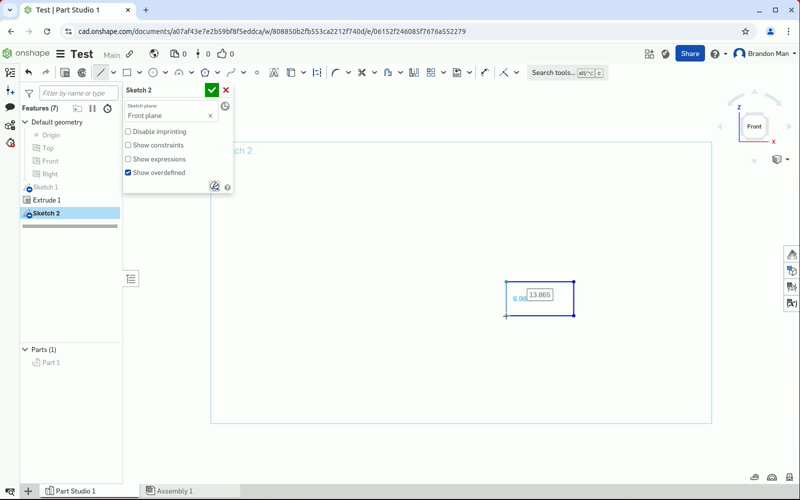
click(506, 315)
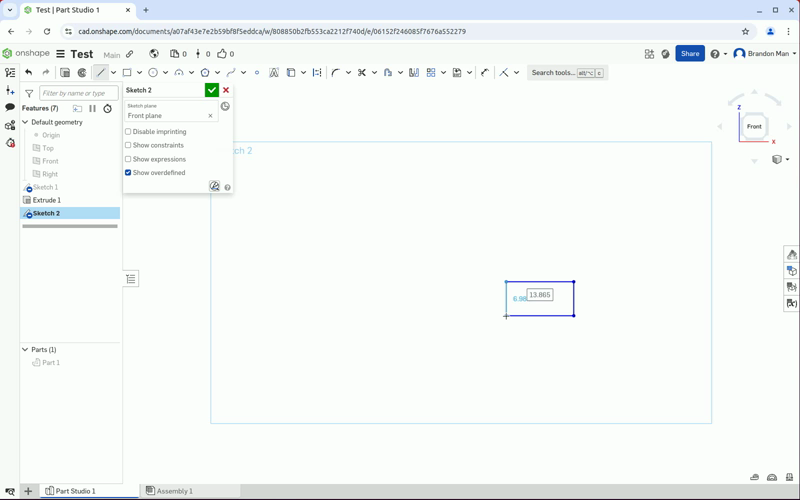
key(esc)
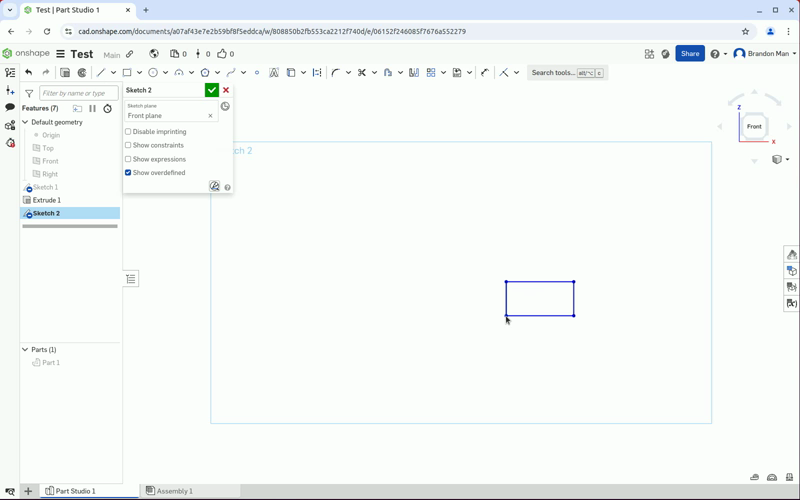
mouse_move(561, 293)
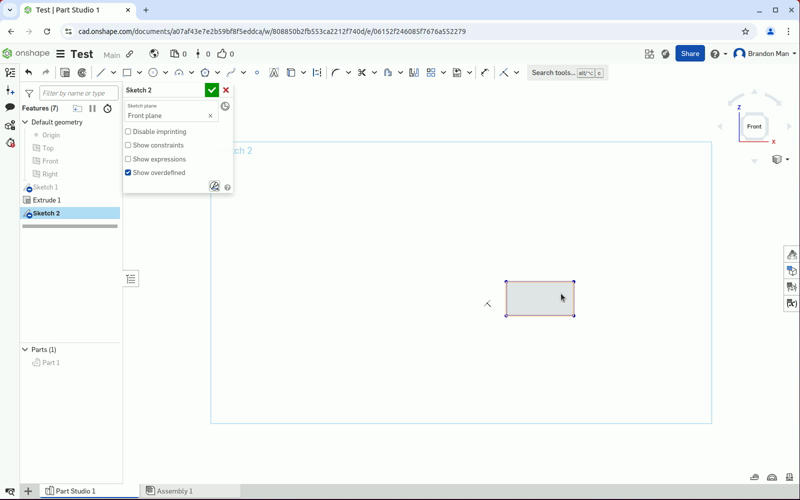
click(561, 293)
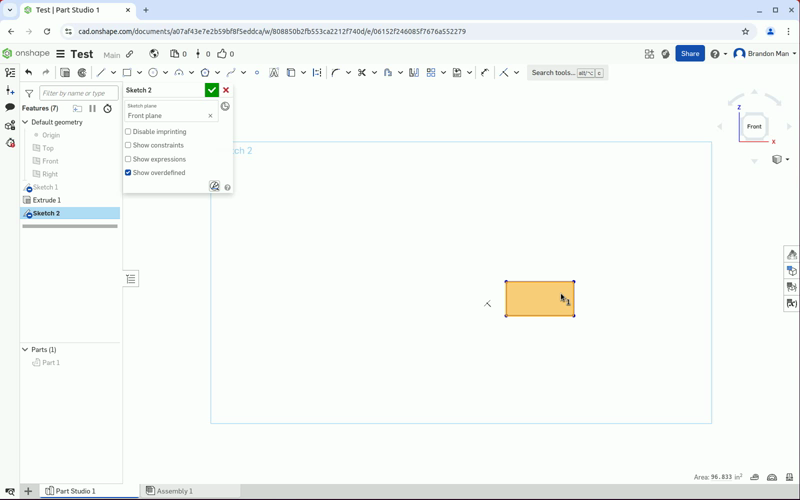
mouse_move(73, 352)
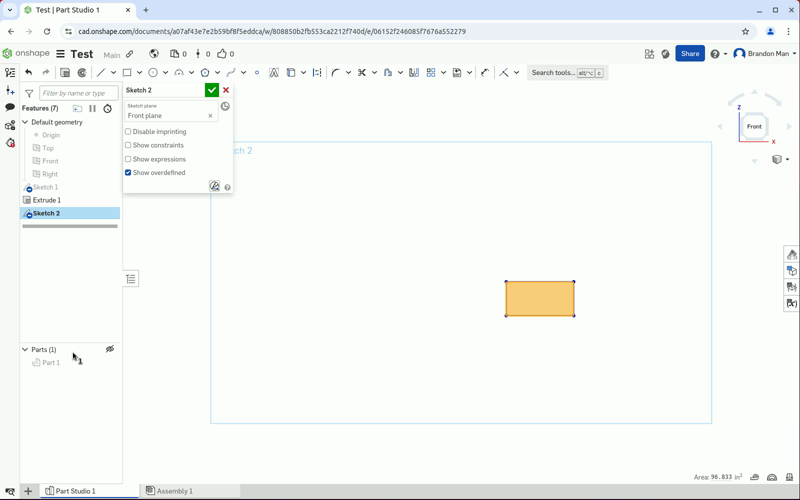
key(shift+y)
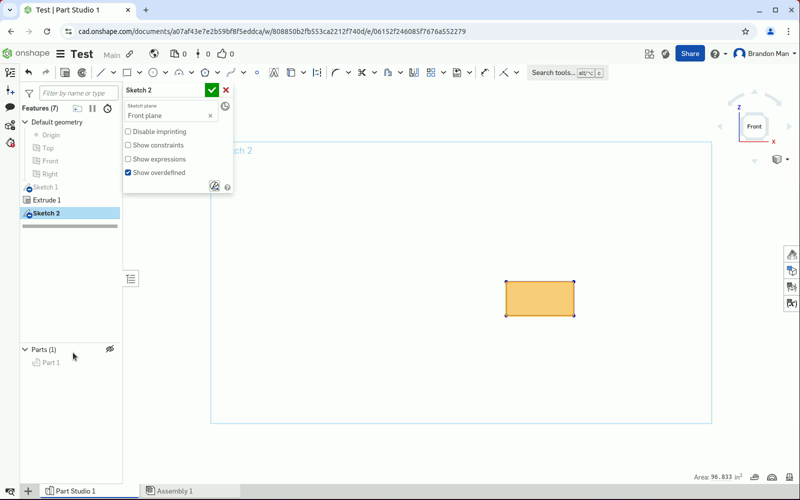
key(shift+e)
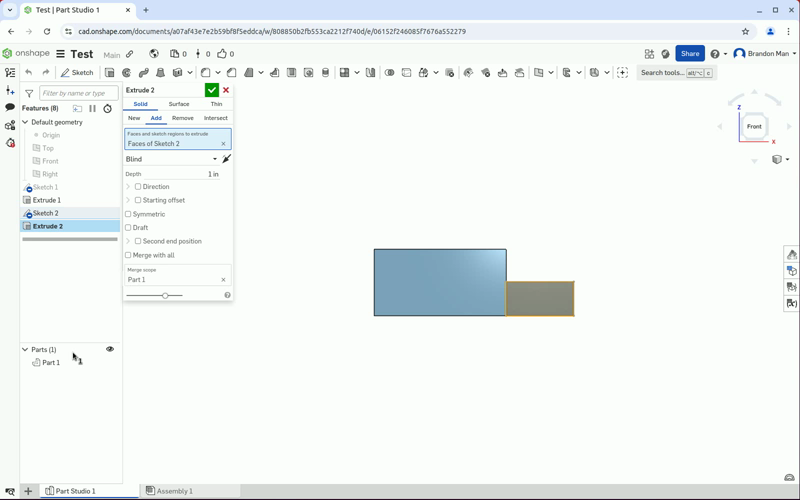
mouse_move(143, 106)
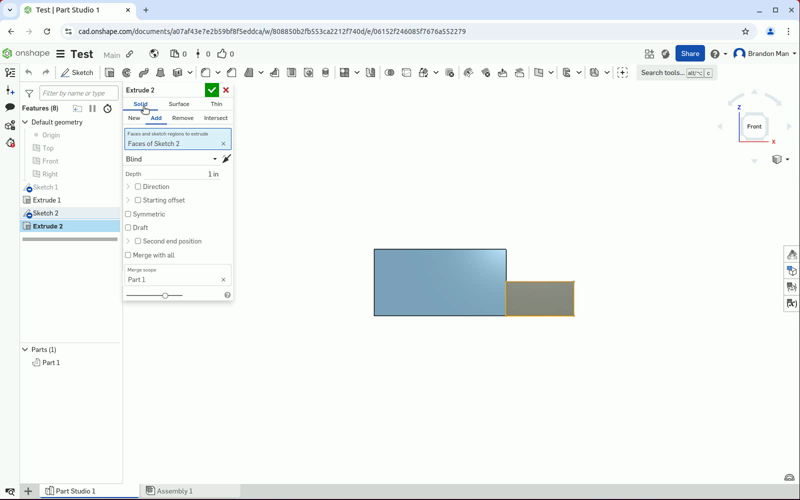
click(143, 106)
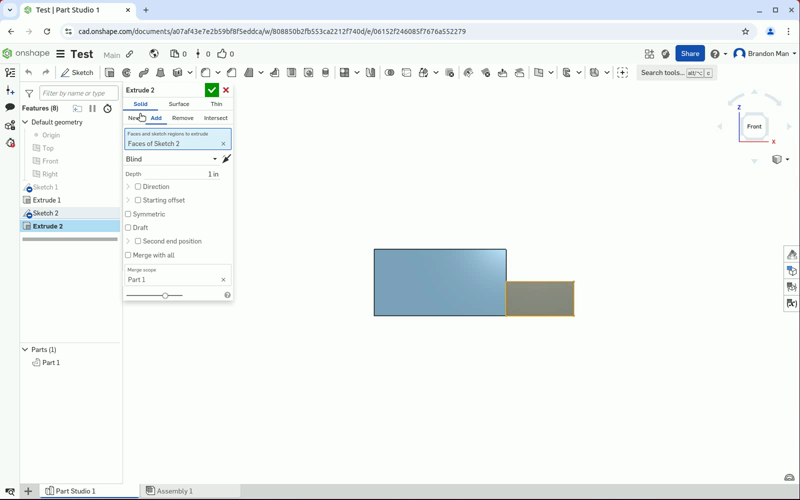
mouse_move(137, 120)
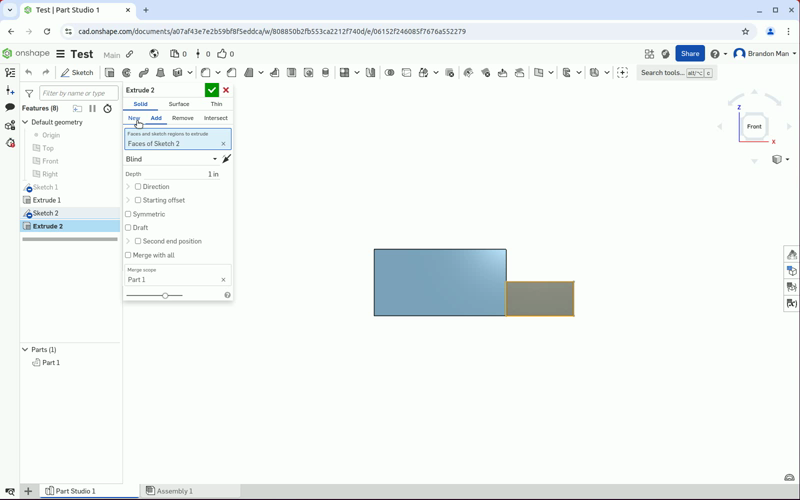
click(137, 120)
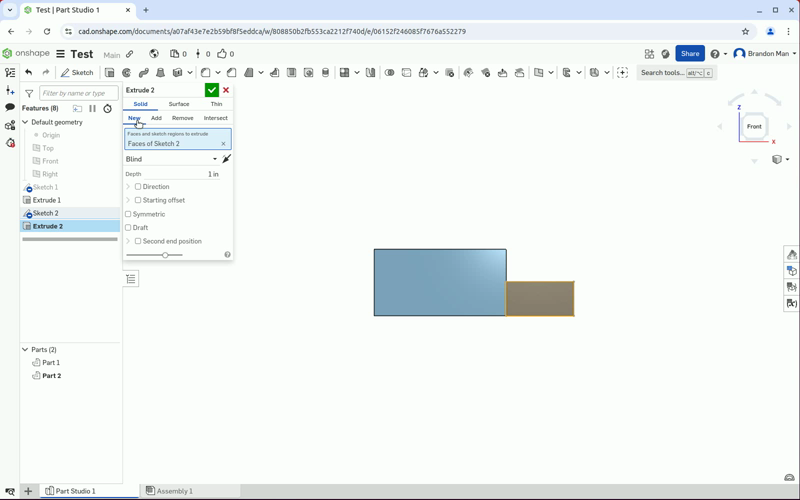
key(tab, 4)
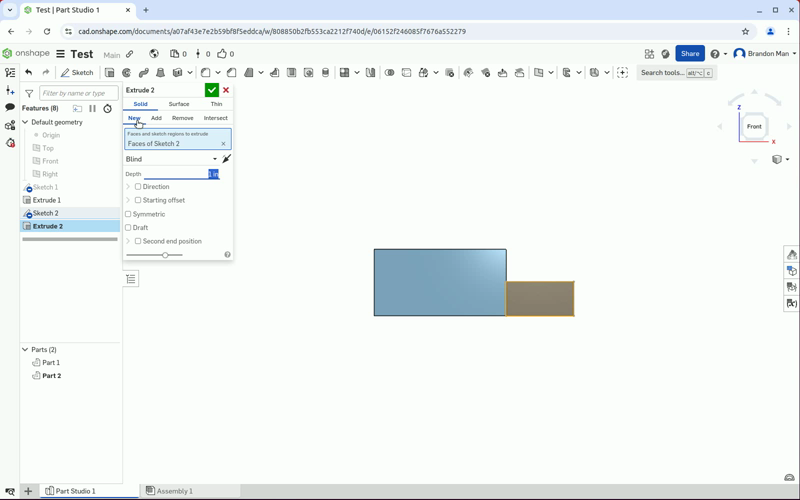
text(10.351)
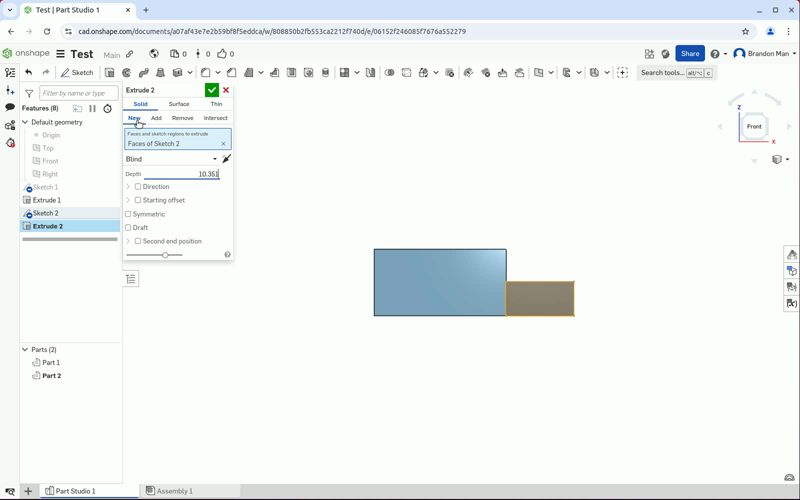
key(enter)
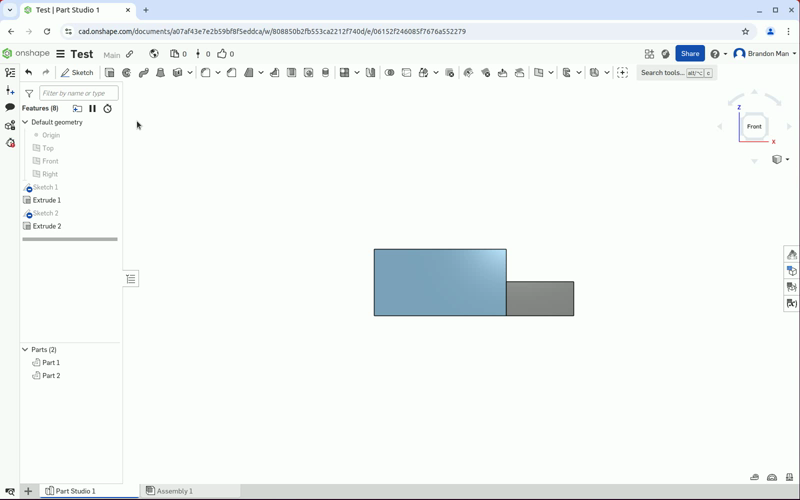
key(shift+h)
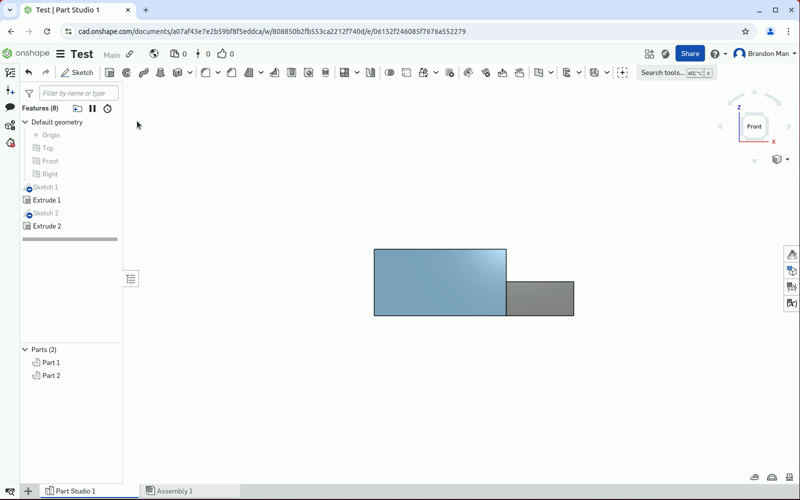
key(shift+h)
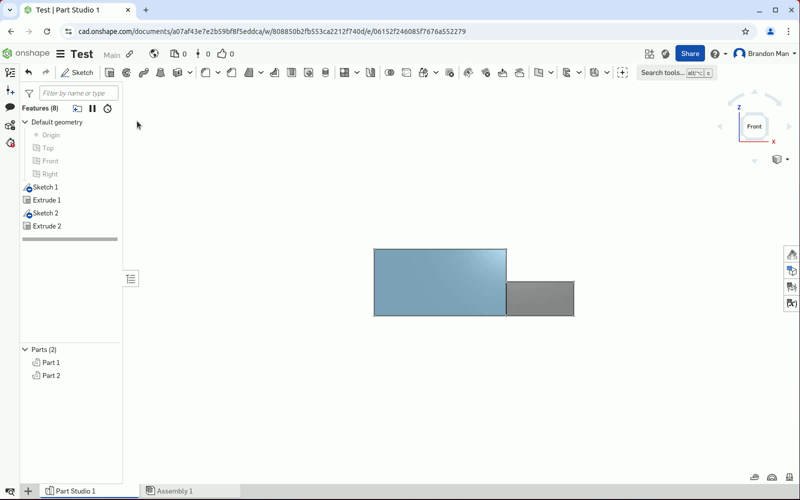
key(shift+7)
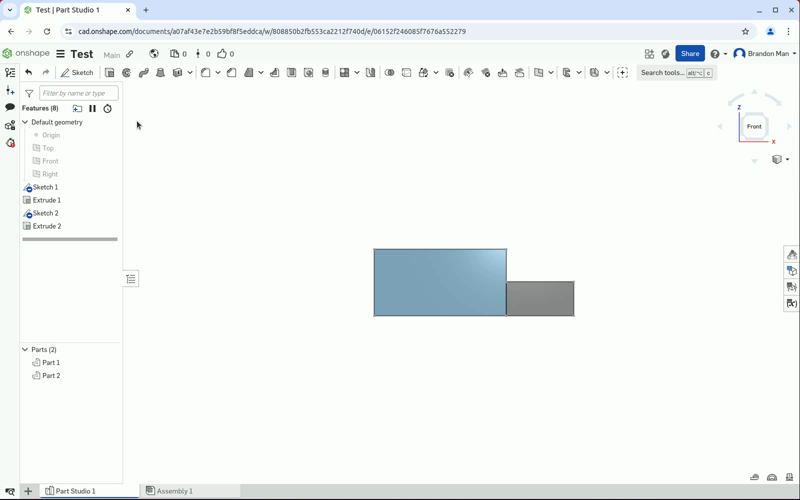
key(left, 2)
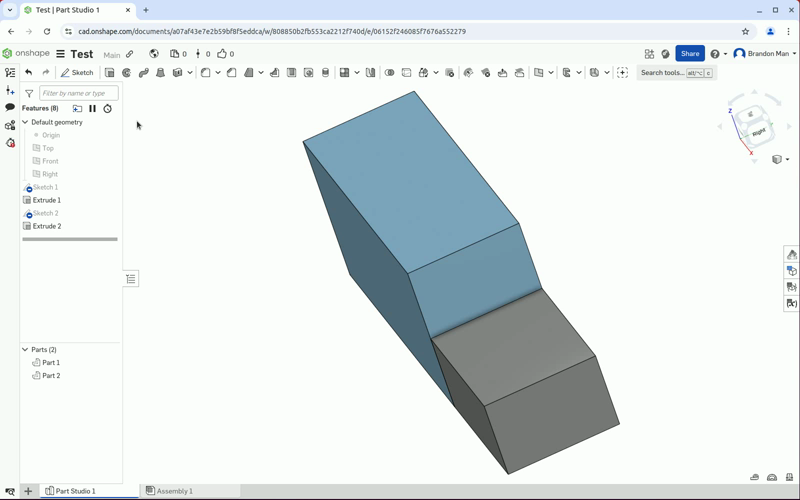
key(down, 2)
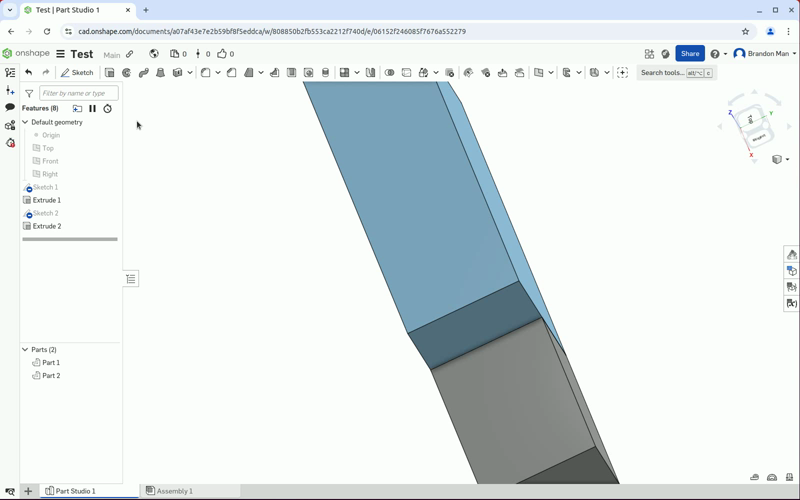
key(up, 2)
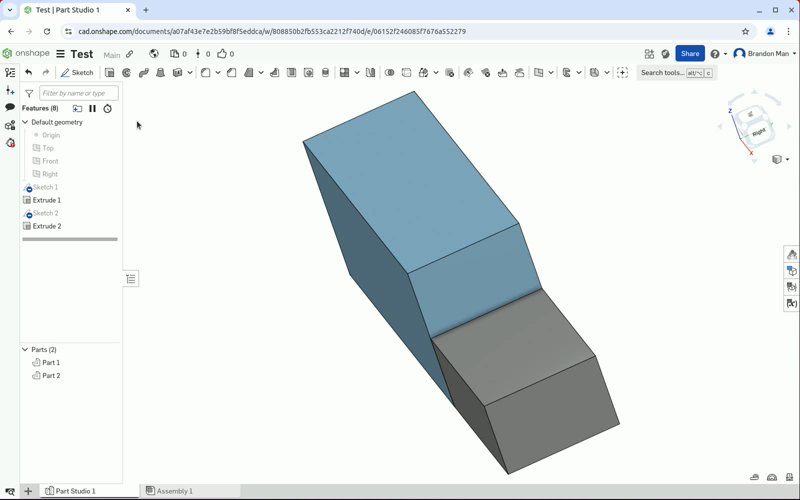
key(right, 2)
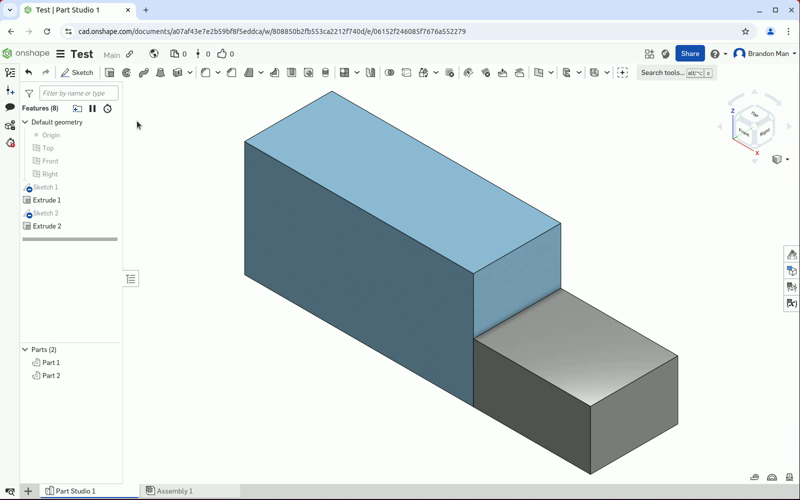
mouse_move(73, 189)
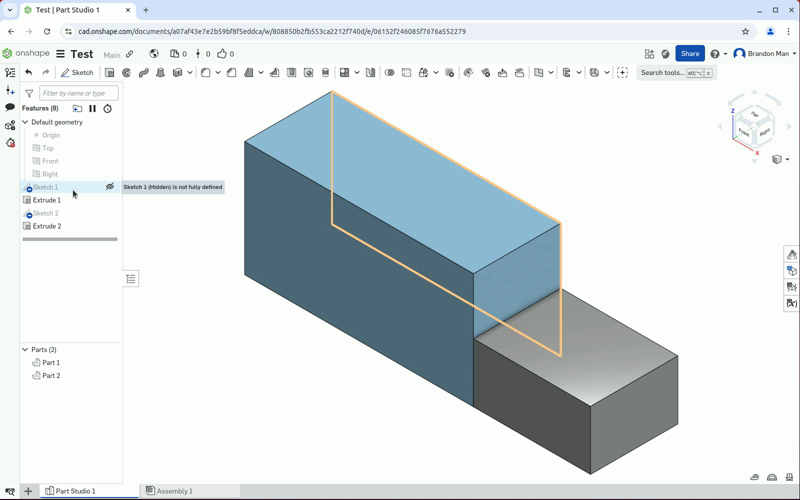
click(73, 189)